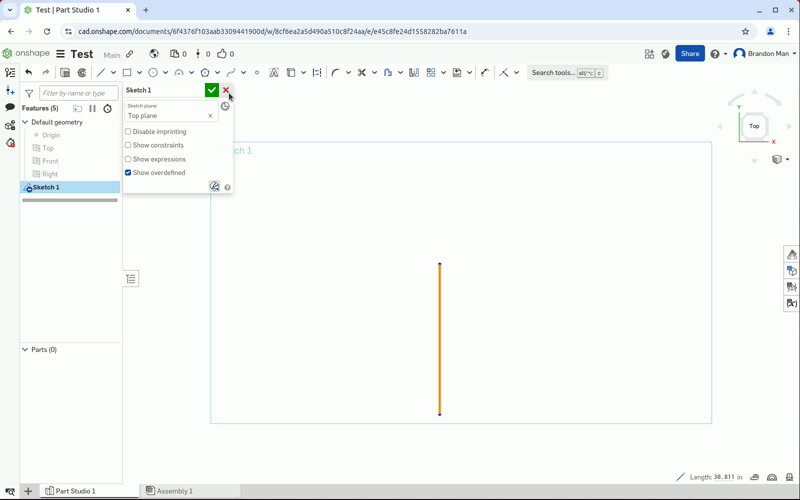
key(shift+h)
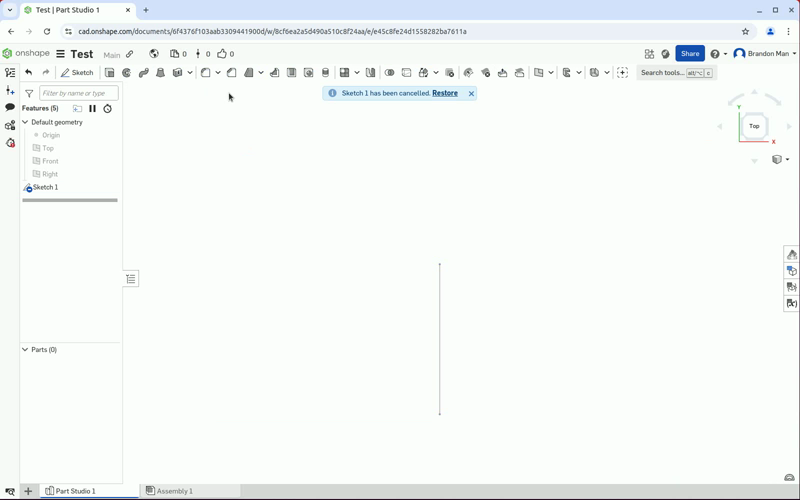
key(shift+s)
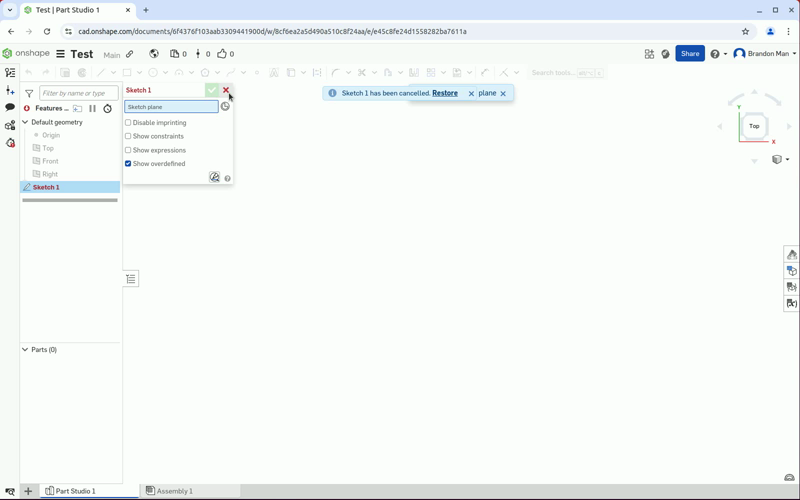
mouse_move(73, 150)
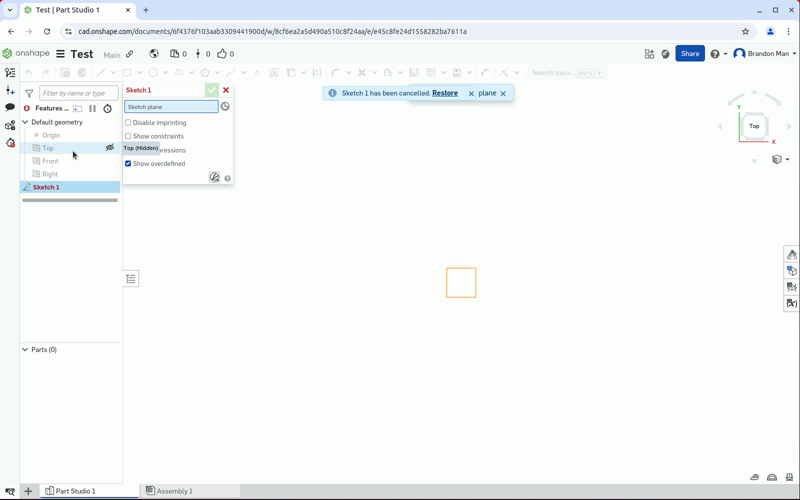
click(73, 150)
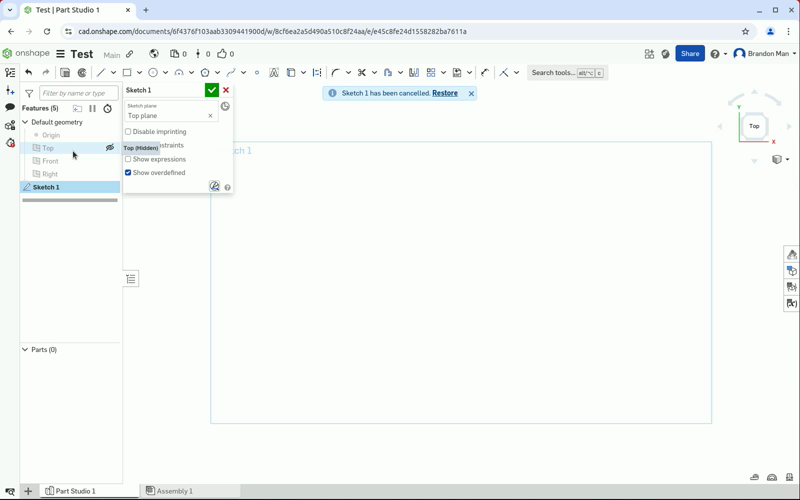
mouse_move(73, 352)
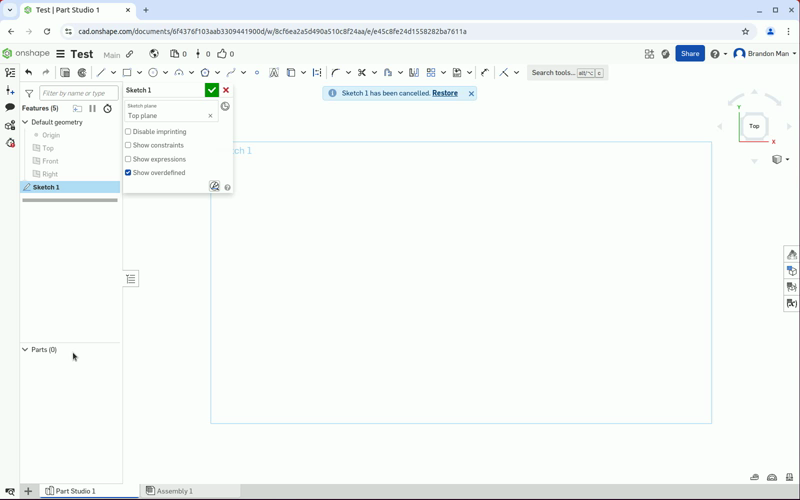
key(y)
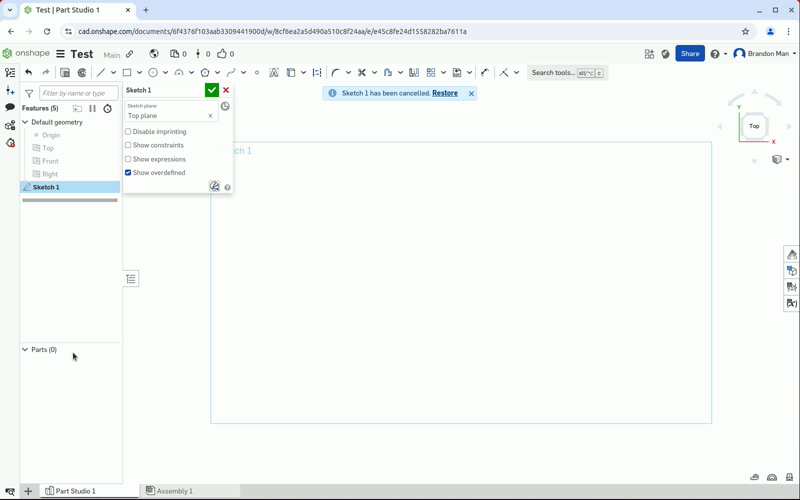
key(l)
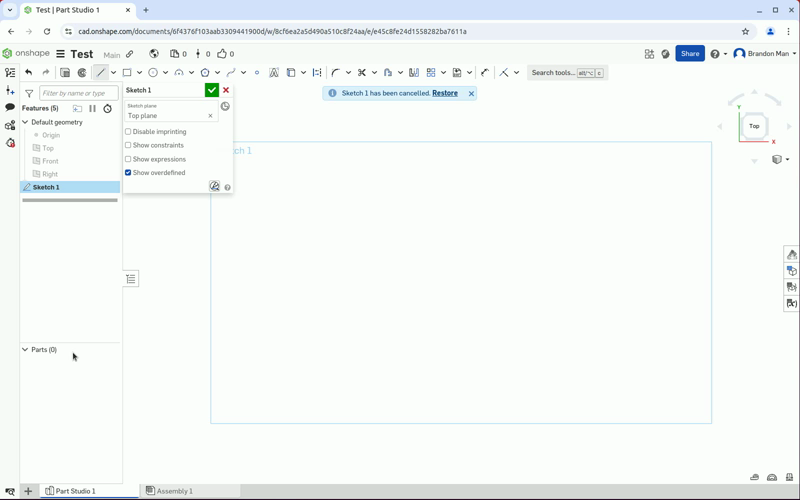
key_down(shift)
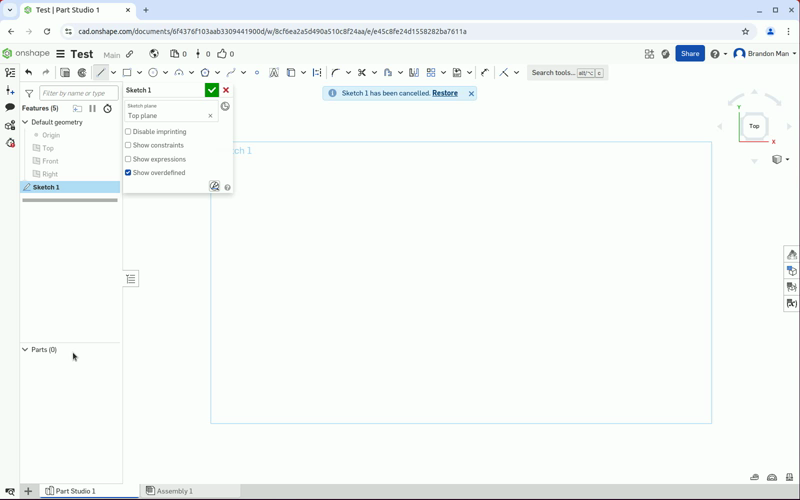
mouse_move(507, 271)
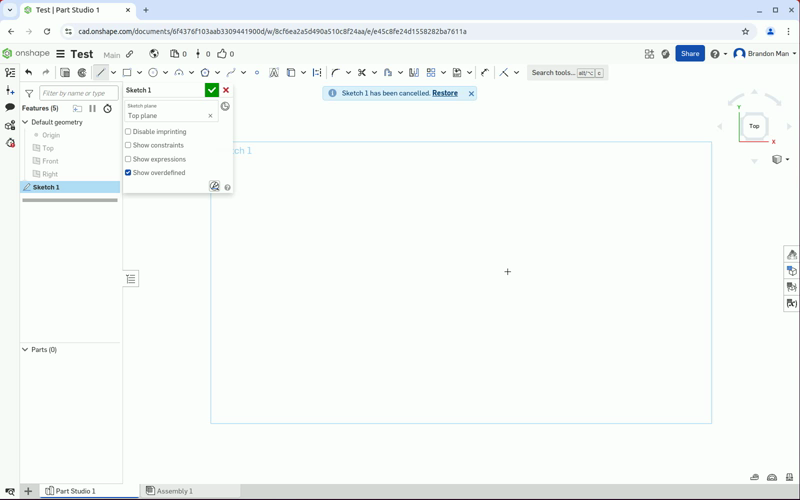
click(507, 271)
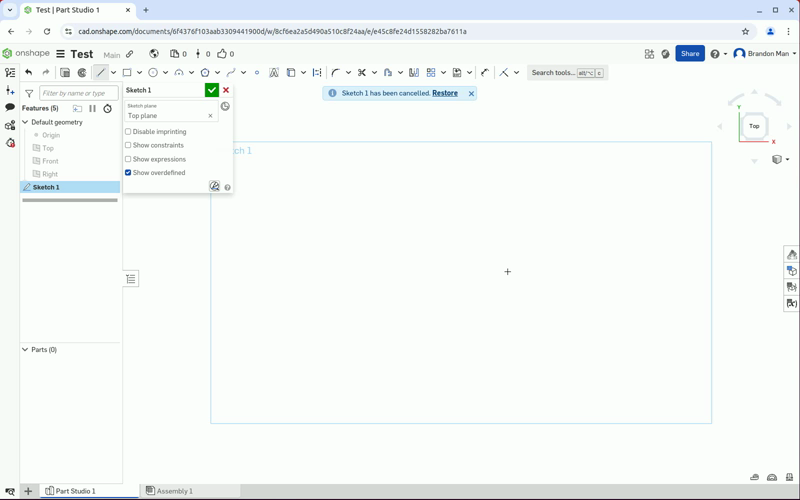
key_up(shift)
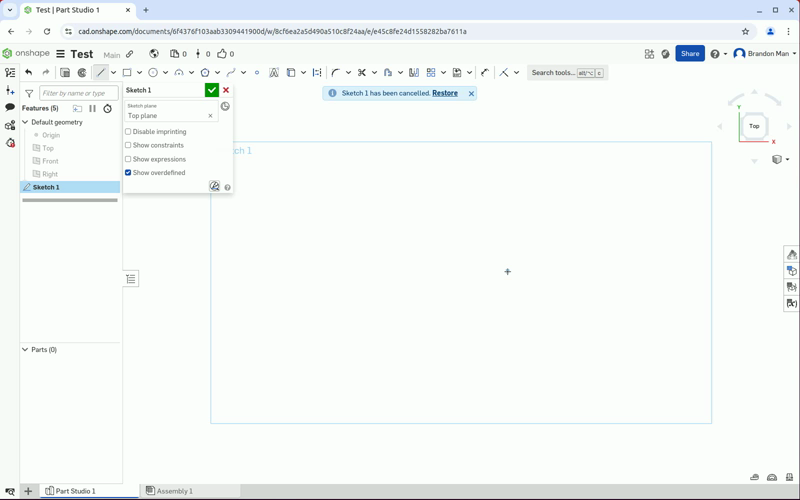
key_down(shift)
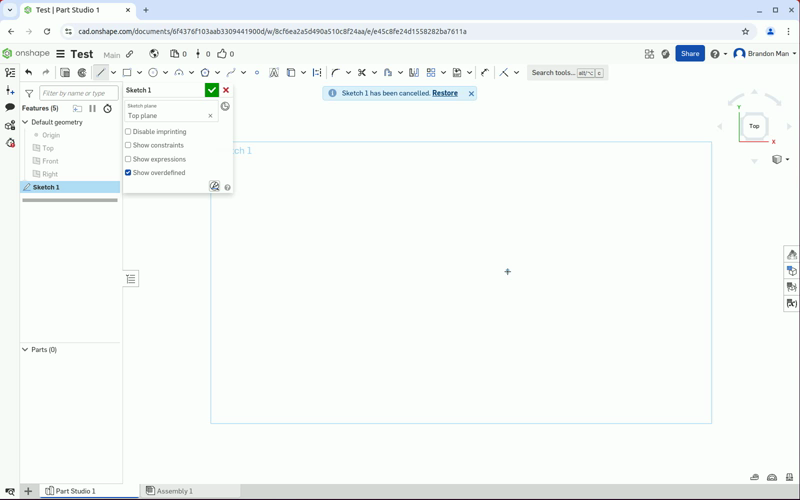
mouse_move(573, 304)
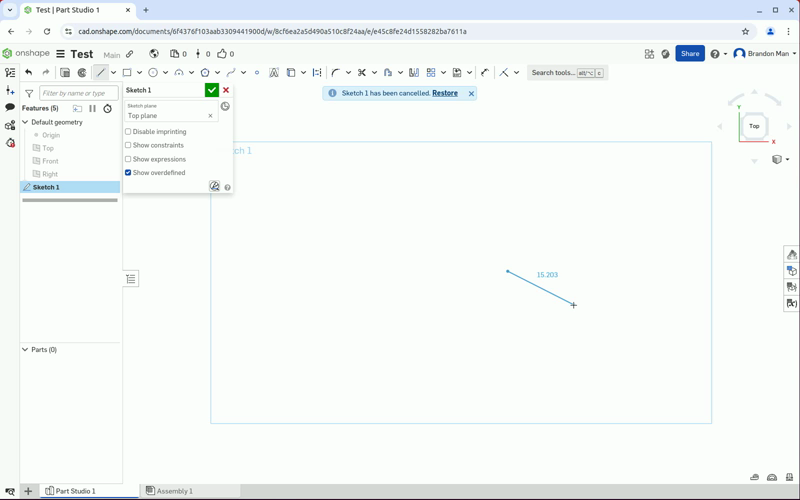
click(573, 304)
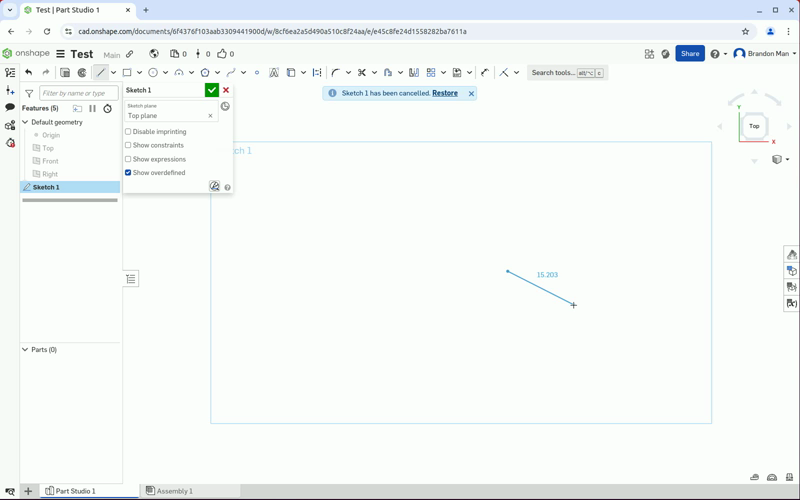
key_up(shift)
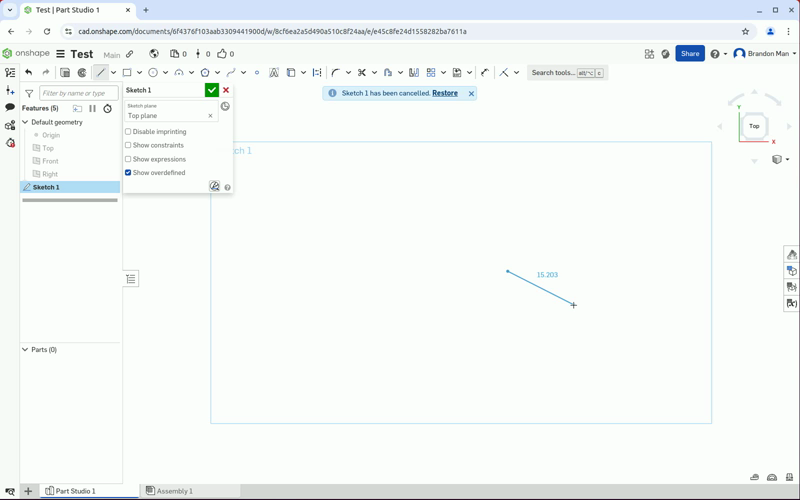
key_down(shift)
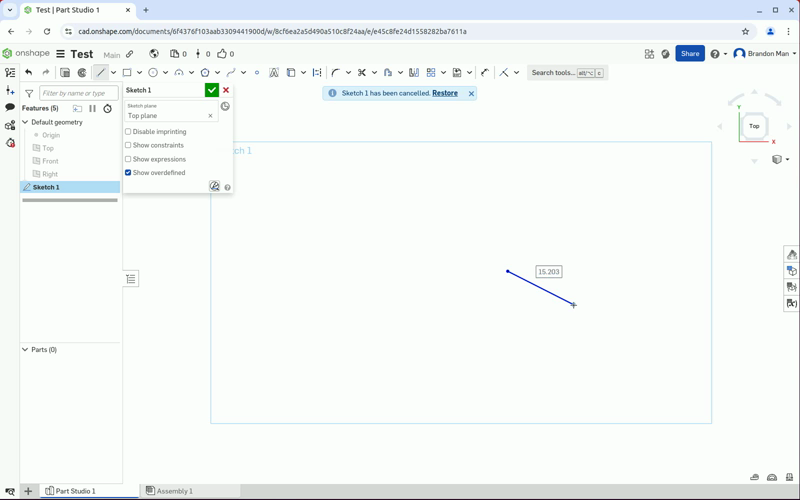
mouse_move(573, 205)
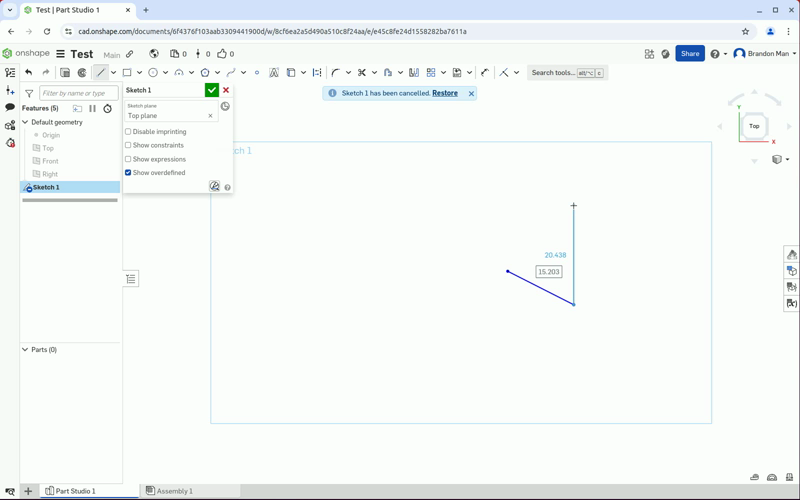
click(573, 205)
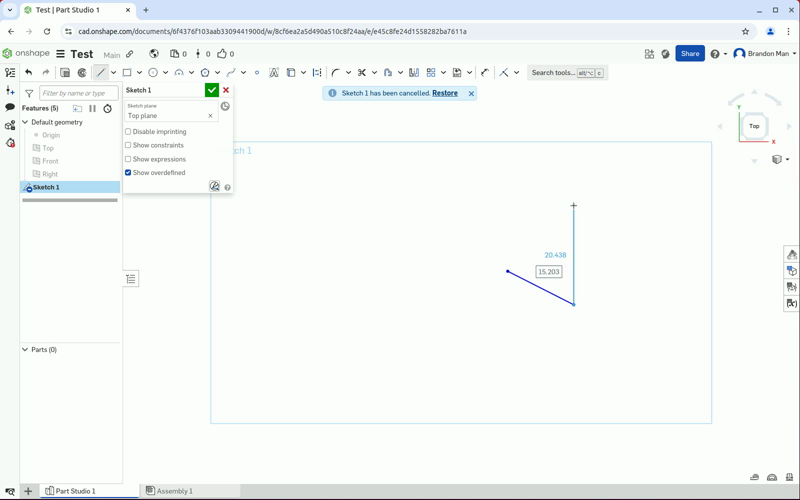
key_up(shift)
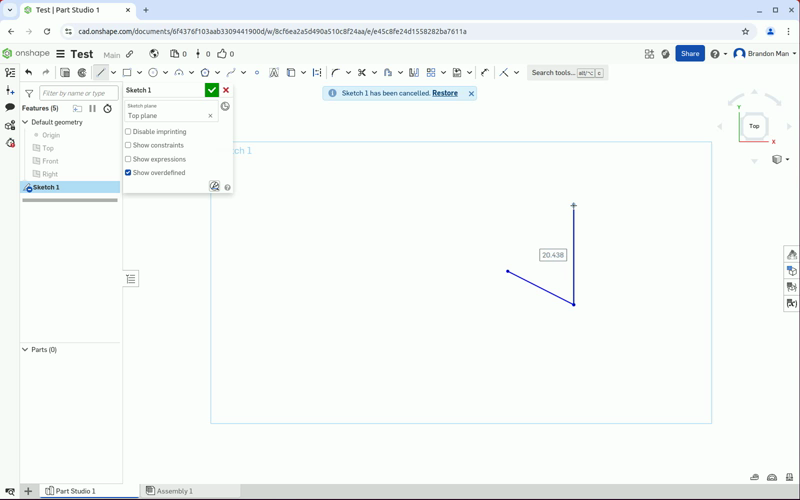
key_down(shift)
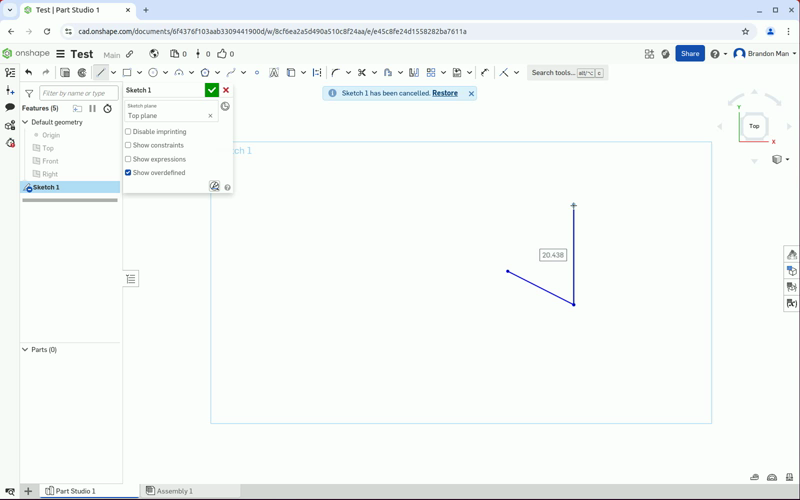
mouse_move(507, 237)
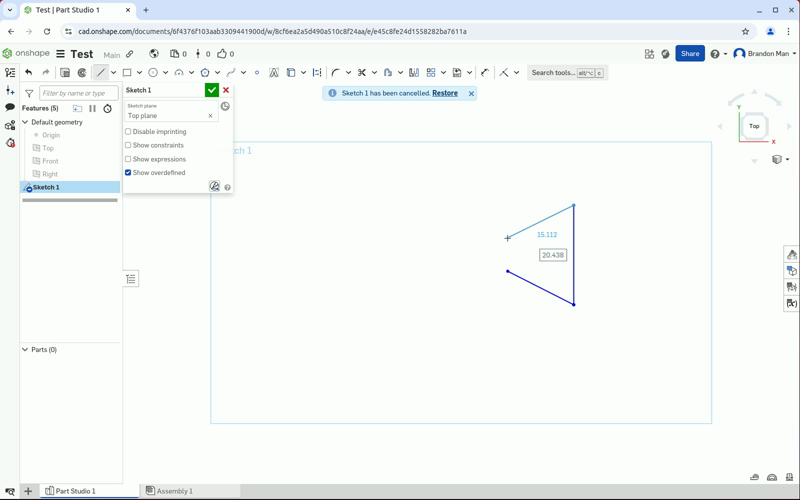
click(507, 237)
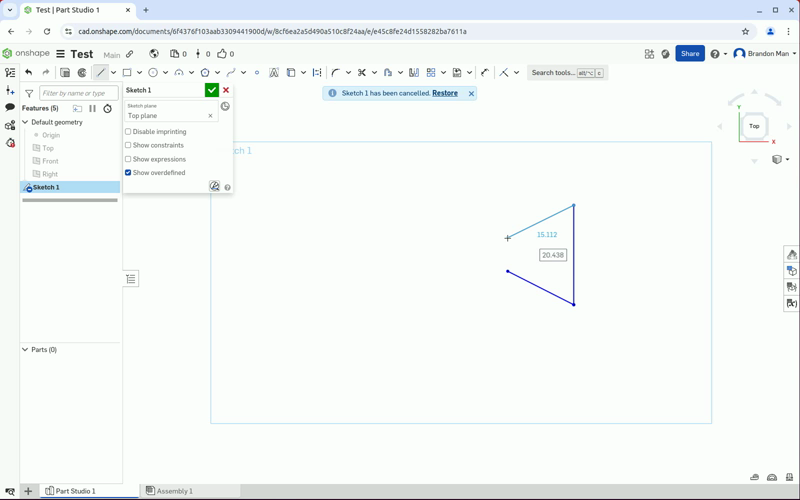
key_up(shift)
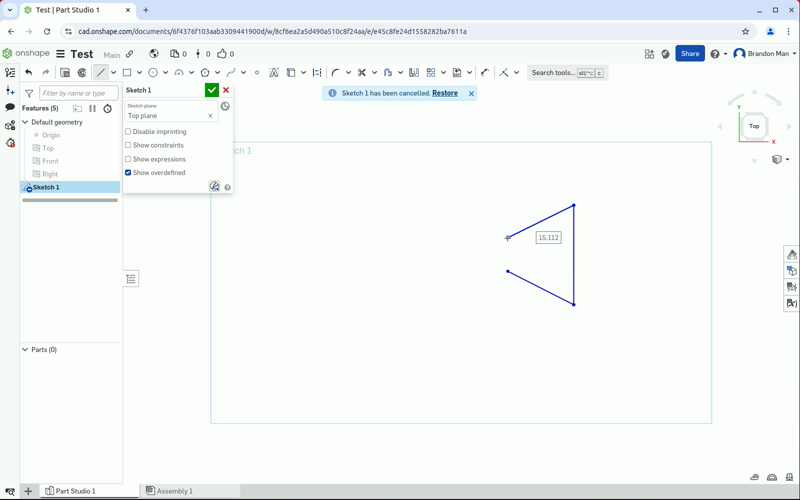
mouse_move(537, 237)
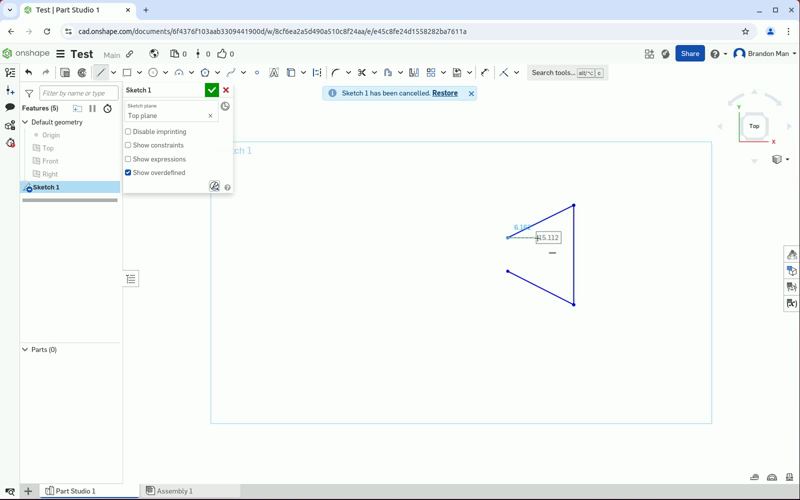
key_down(shift)
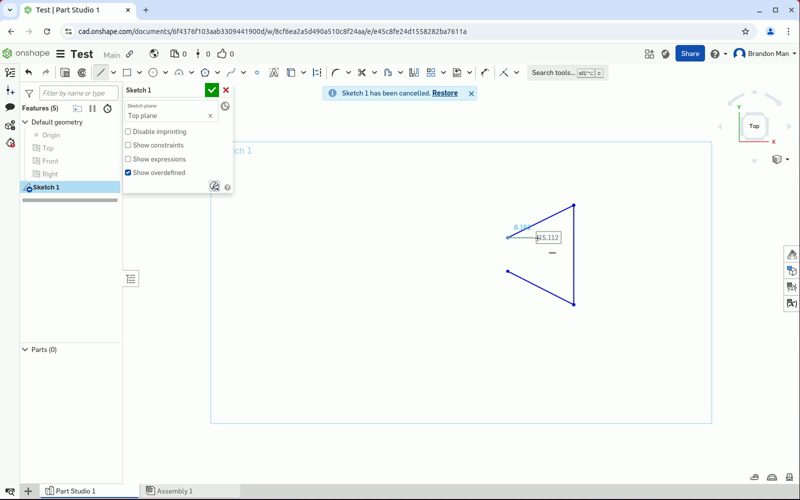
mouse_move(507, 271)
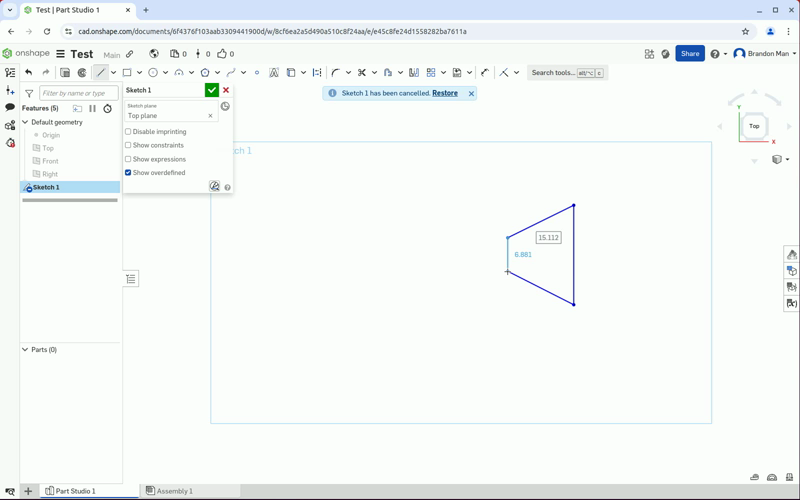
key_up(shift)
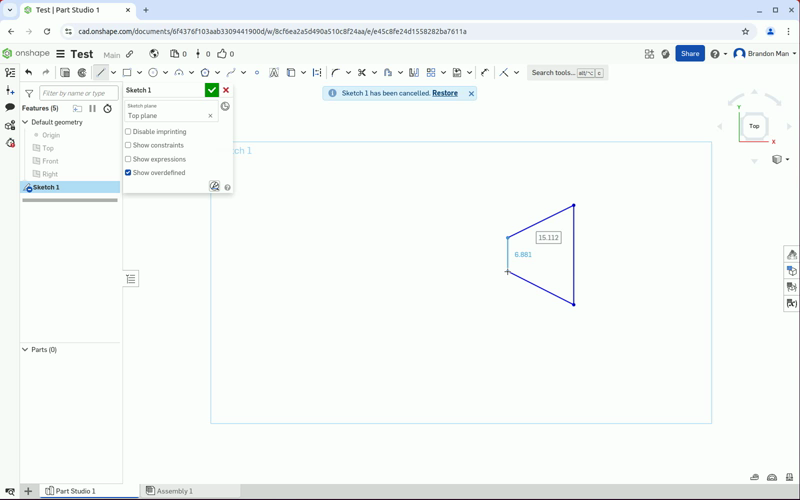
click(507, 271)
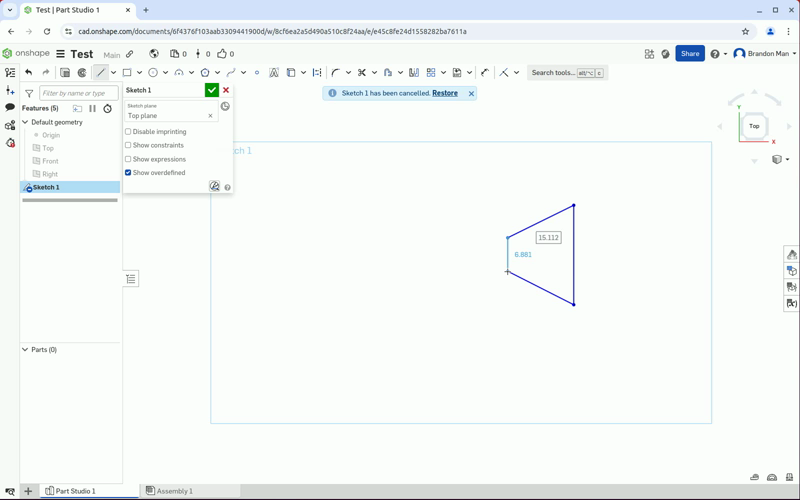
key(esc)
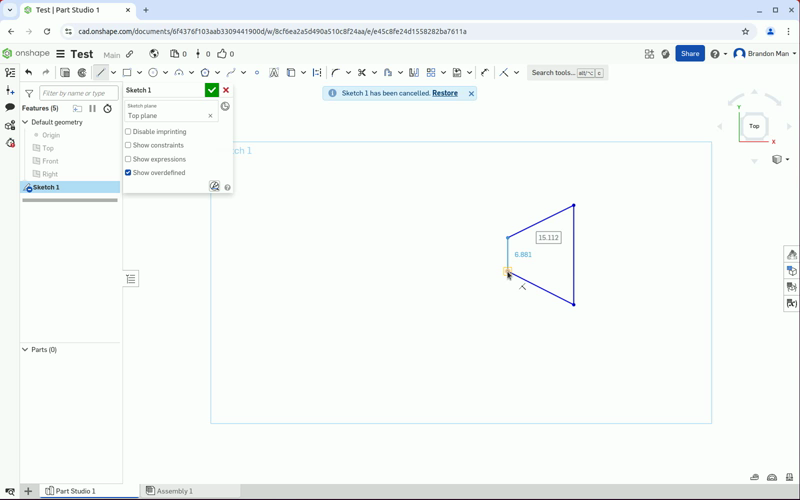
mouse_move(538, 276)
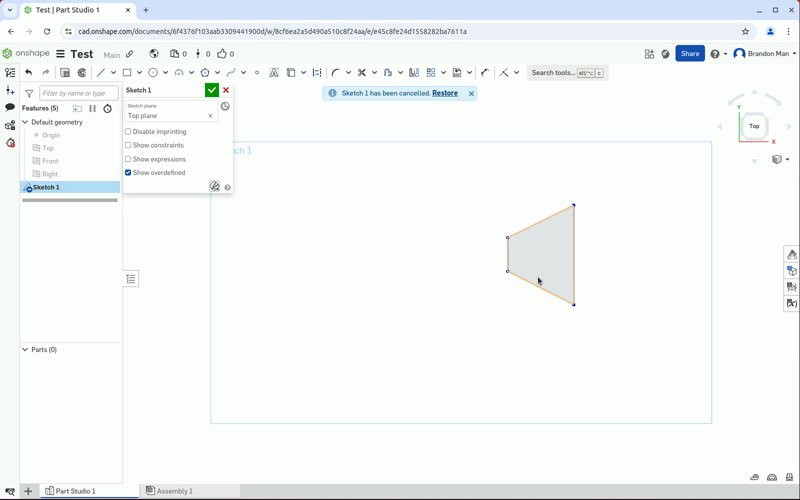
click(538, 276)
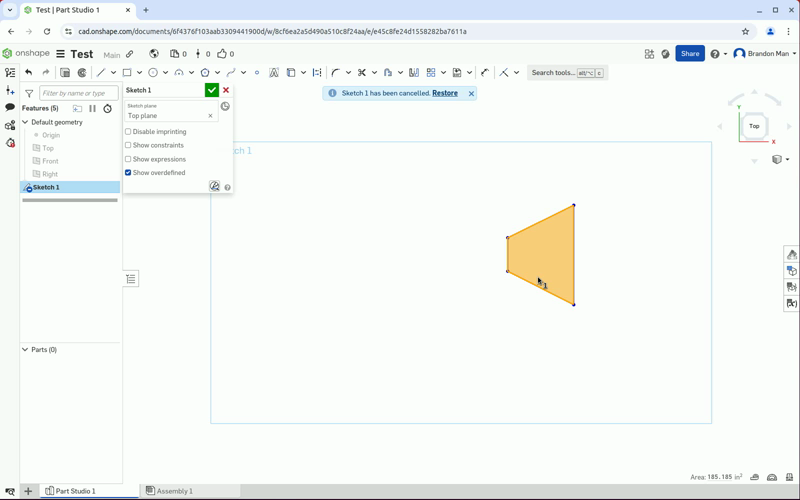
mouse_move(73, 352)
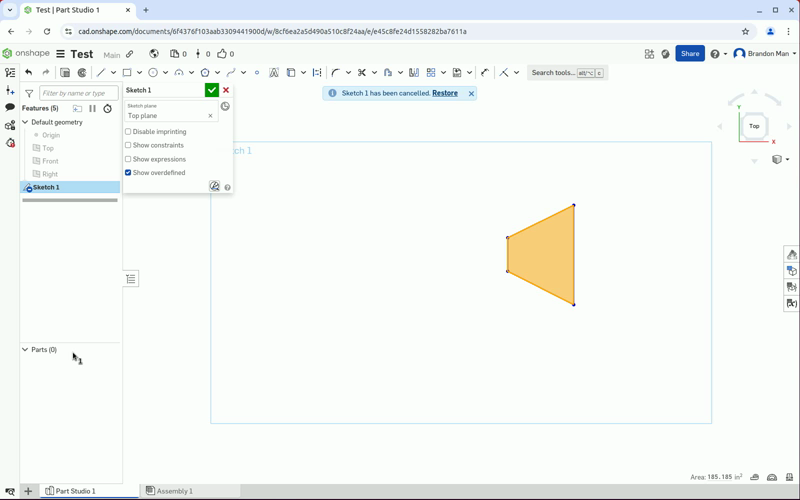
key(shift+y)
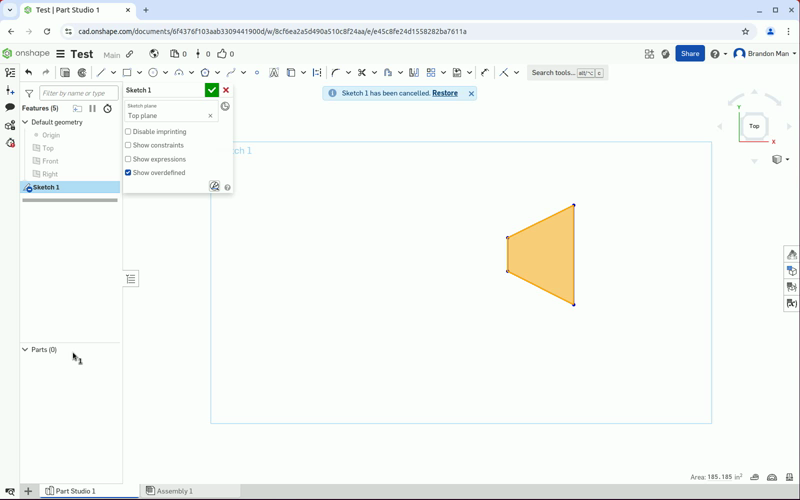
key(shift+e)
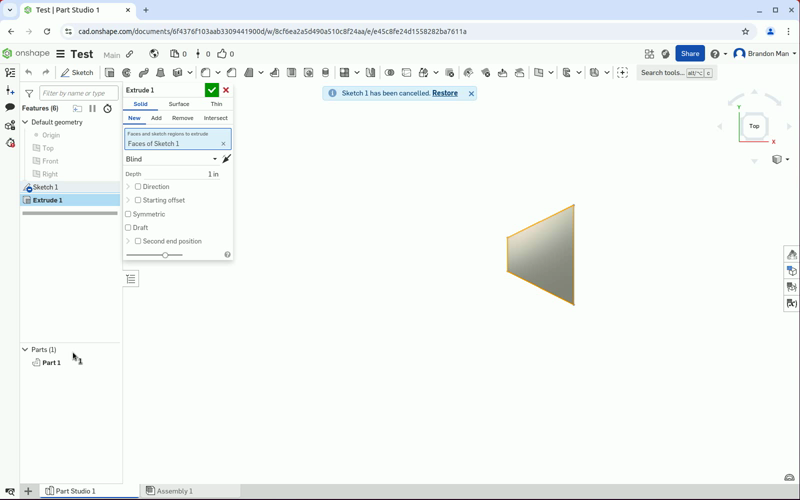
mouse_move(143, 106)
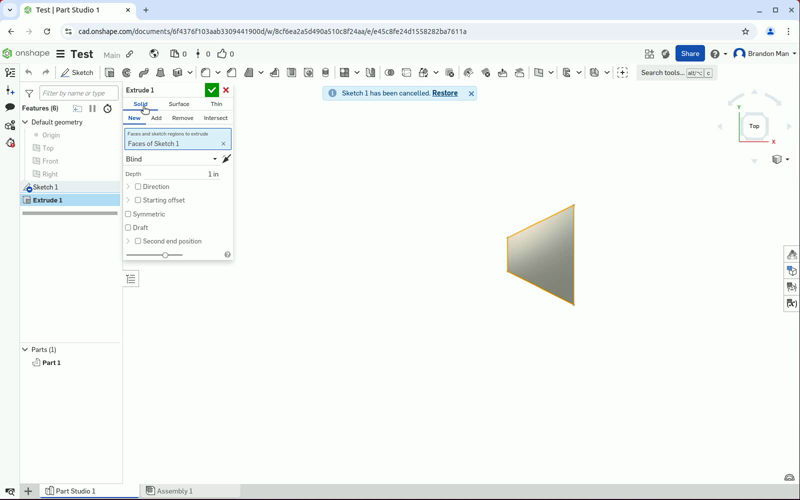
click(143, 106)
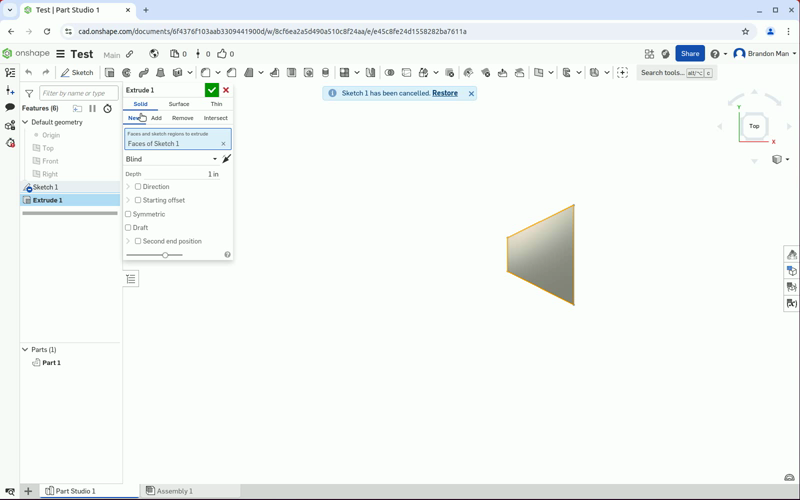
mouse_move(137, 120)
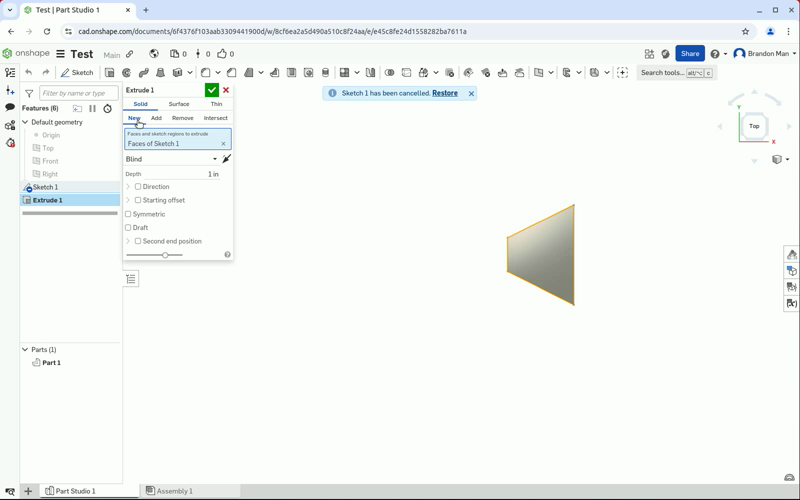
click(137, 120)
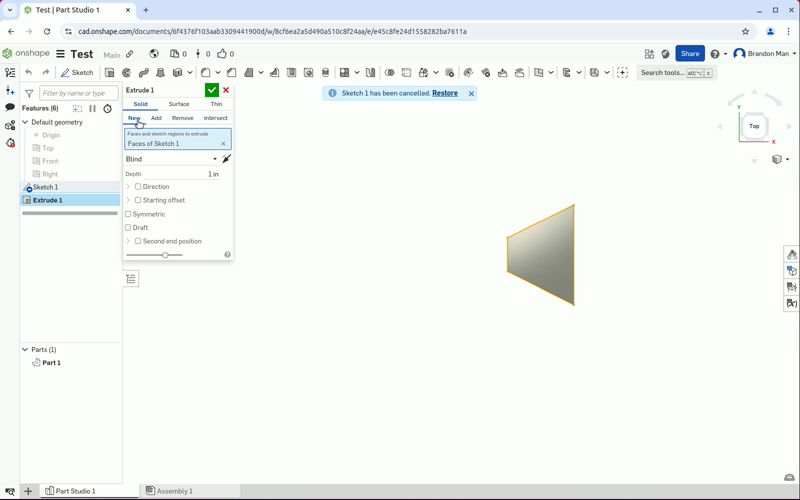
key(tab, 4)
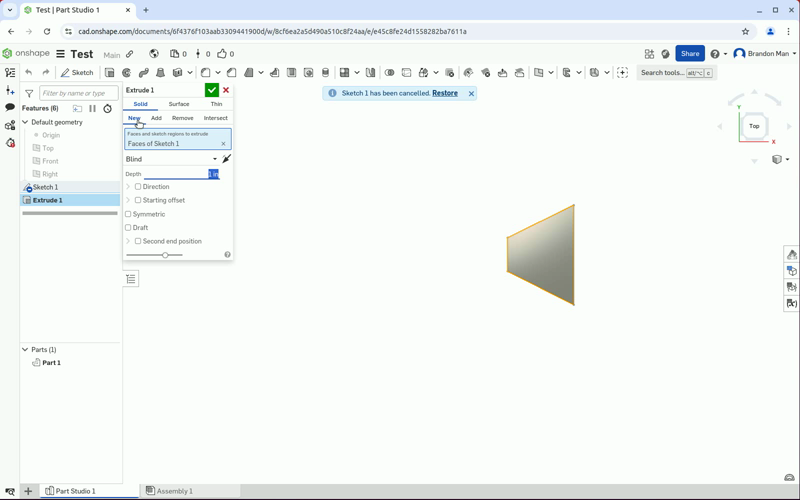
text(6.74)
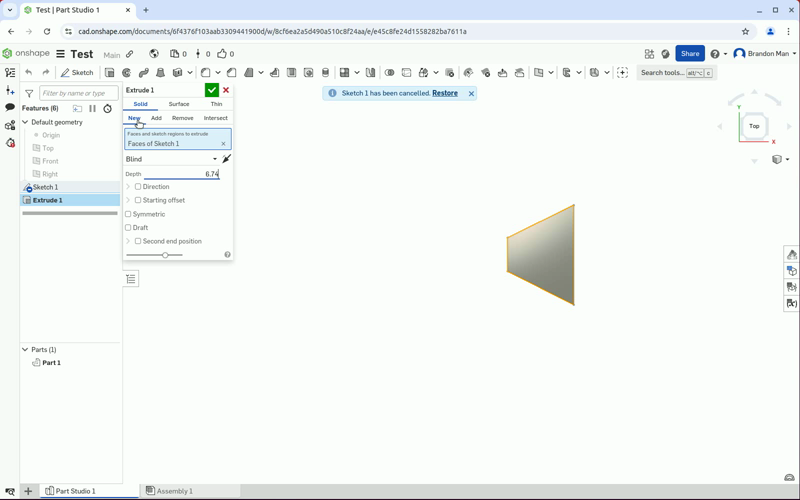
key(enter)
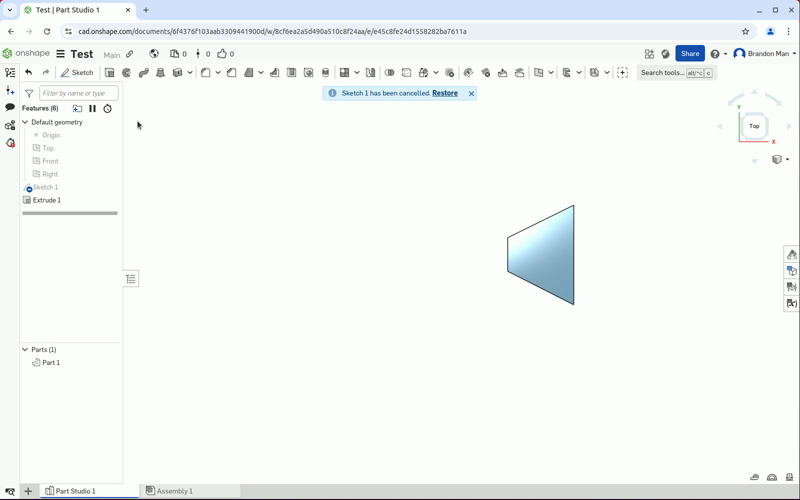
key(shift+h)
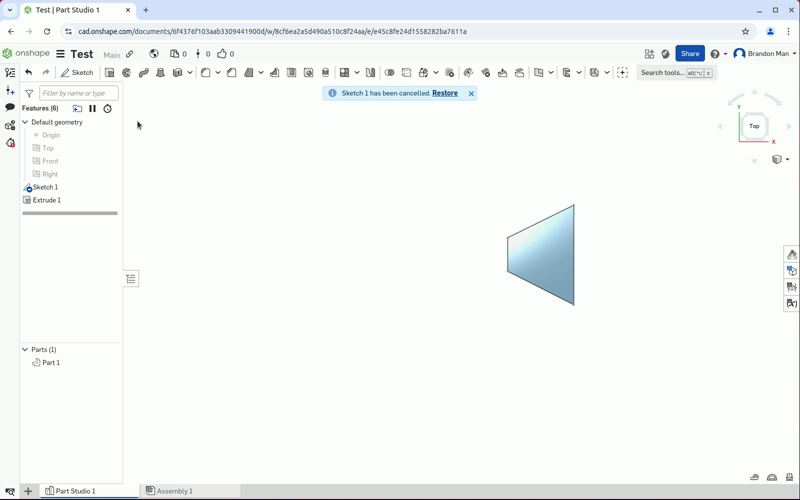
key(shift+h)
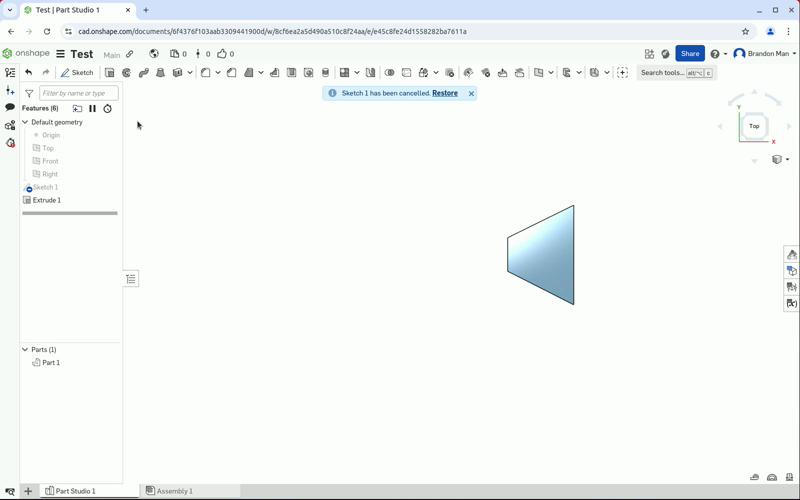
mouse_move(73, 189)
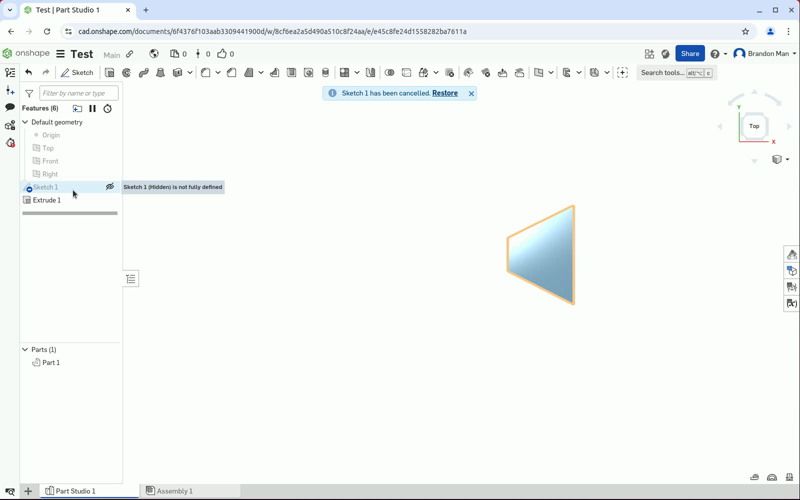
click(73, 189)
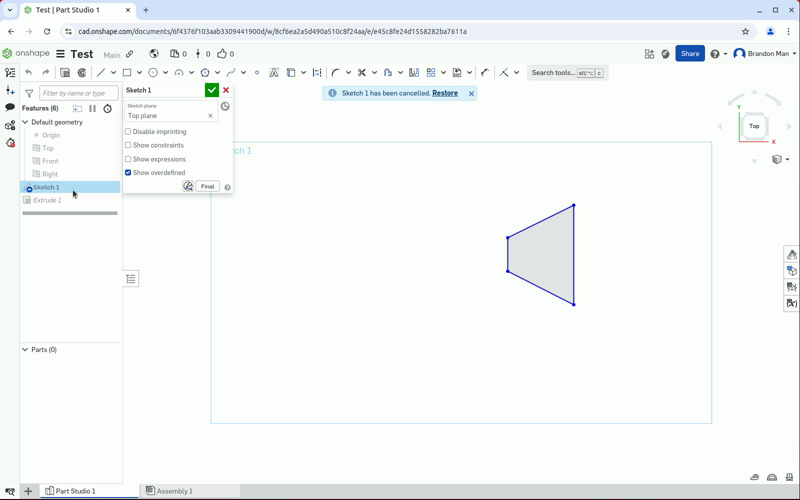
mouse_move(229, 92)
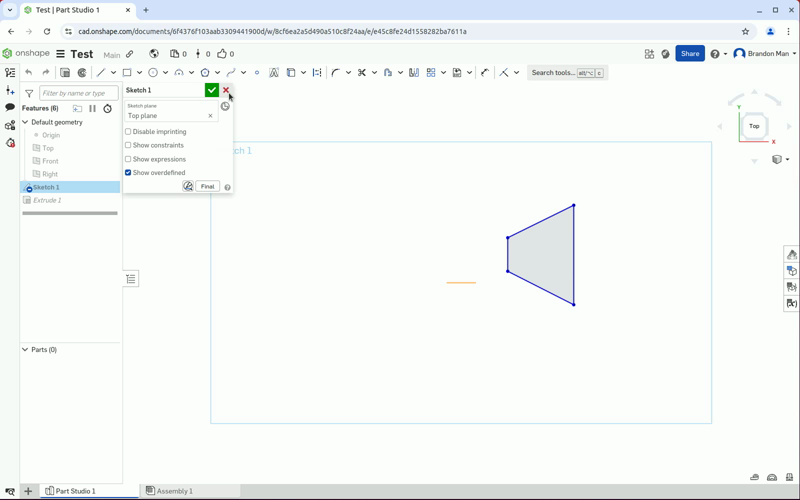
click(229, 92)
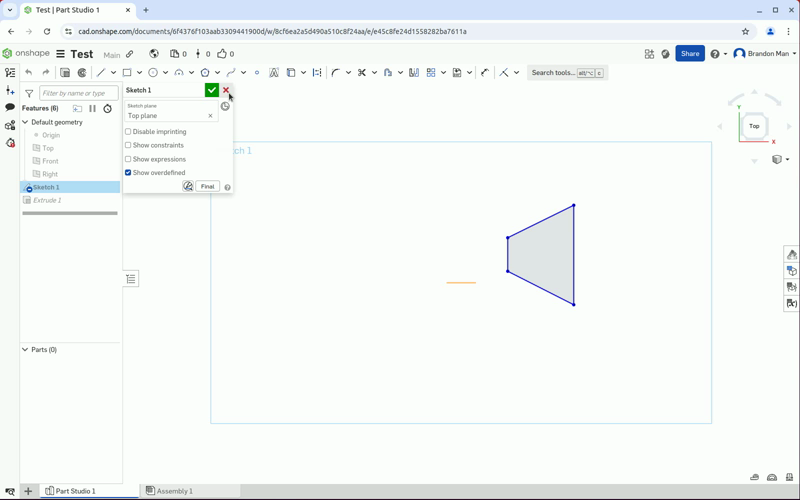
key(shift+s)
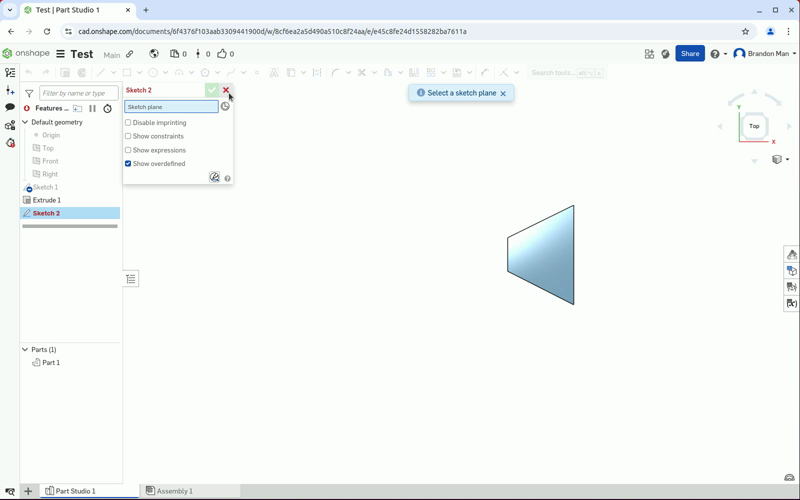
mouse_move(73, 150)
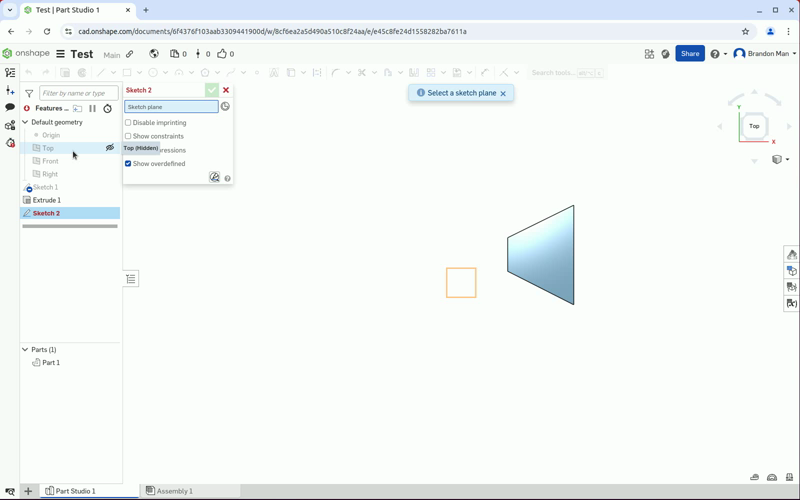
click(73, 150)
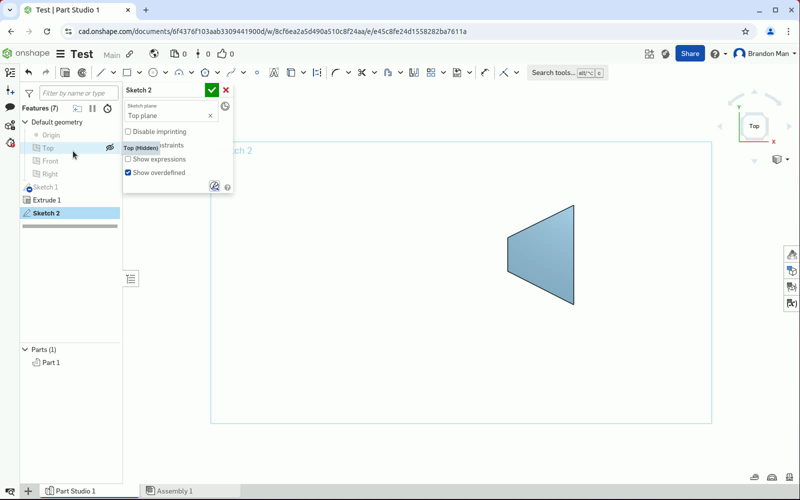
mouse_move(73, 352)
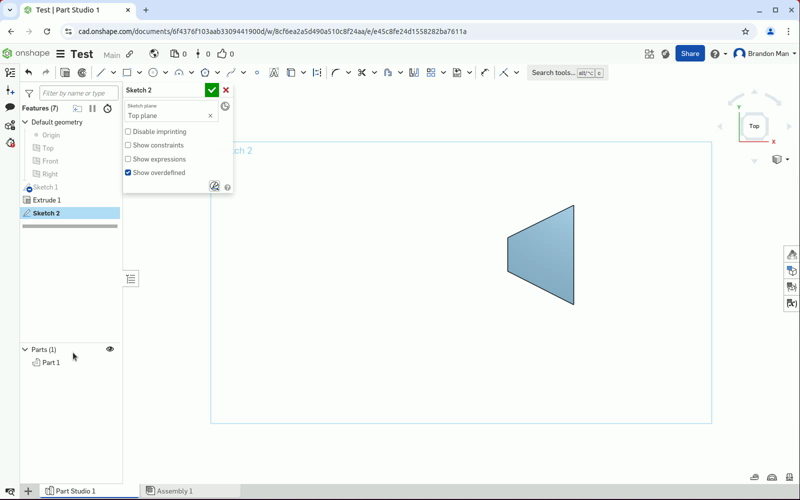
key(y)
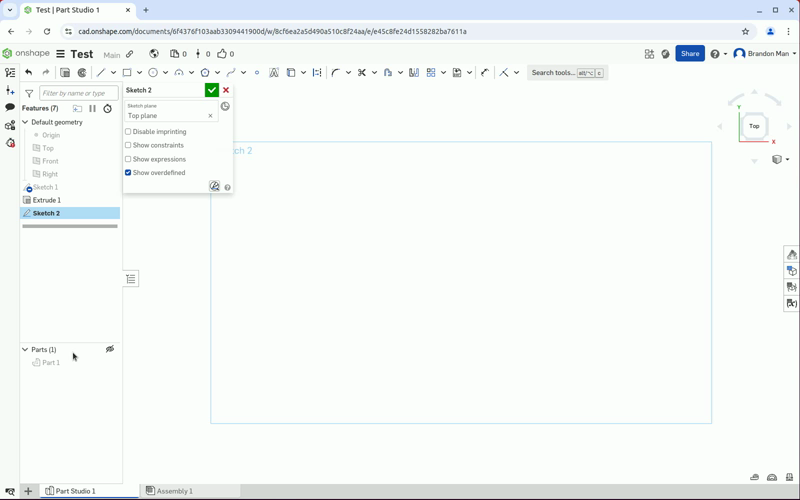
key(l)
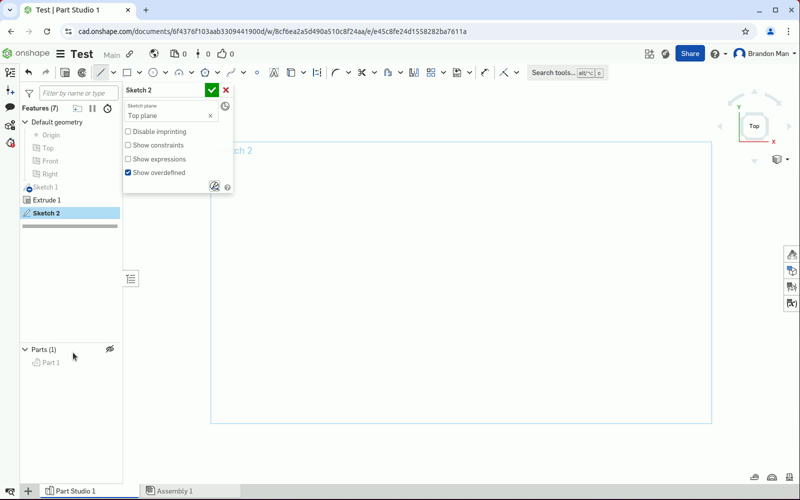
key_down(shift)
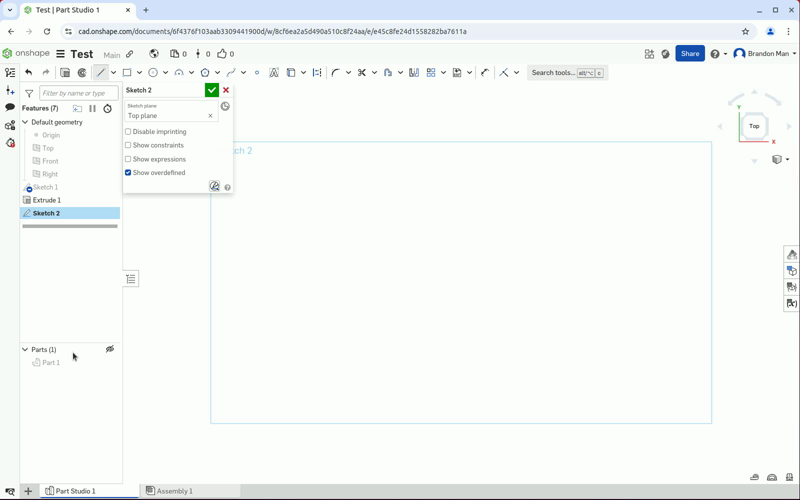
mouse_move(375, 304)
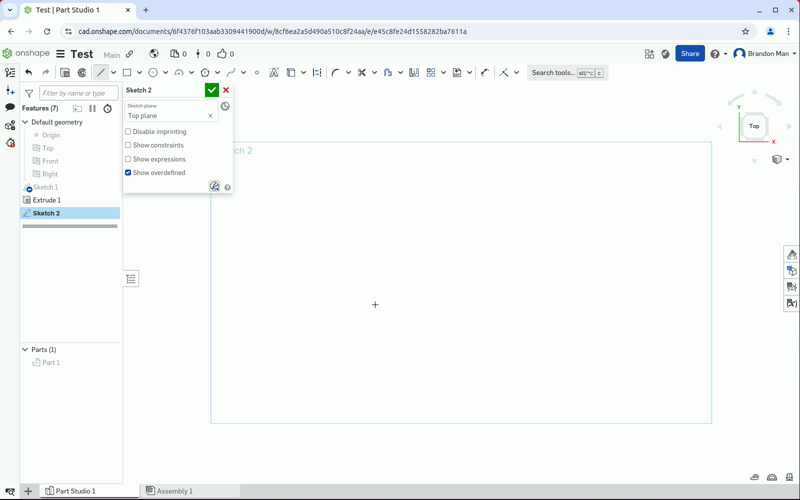
click(375, 304)
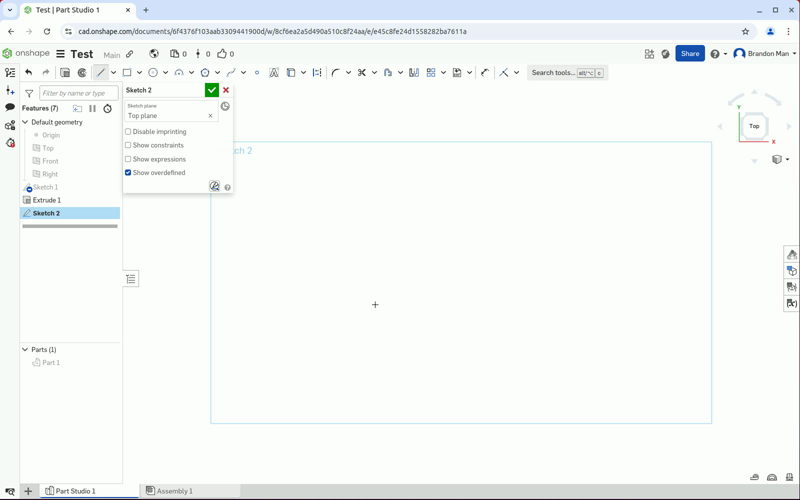
key_up(shift)
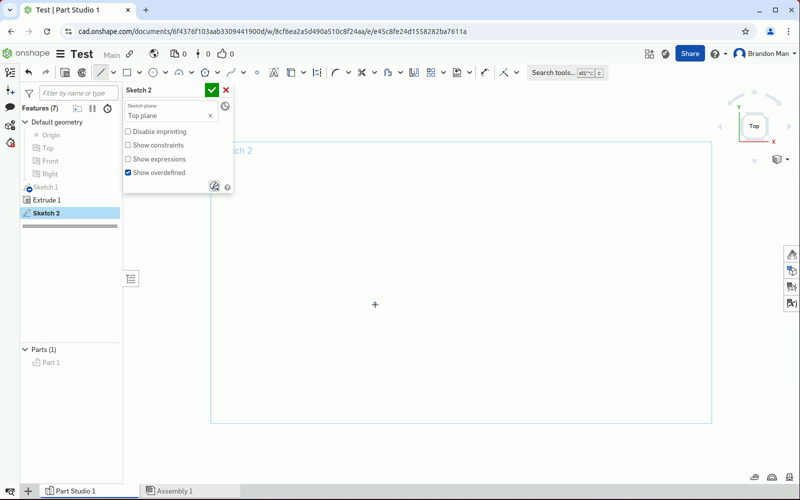
key_down(shift)
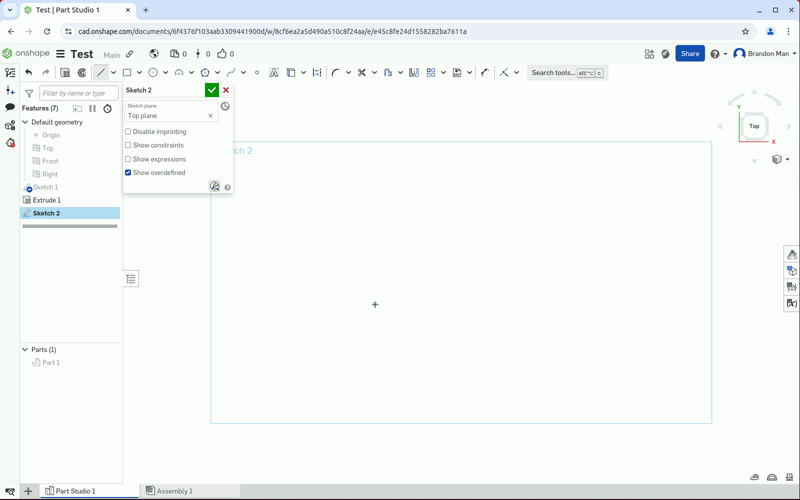
mouse_move(507, 304)
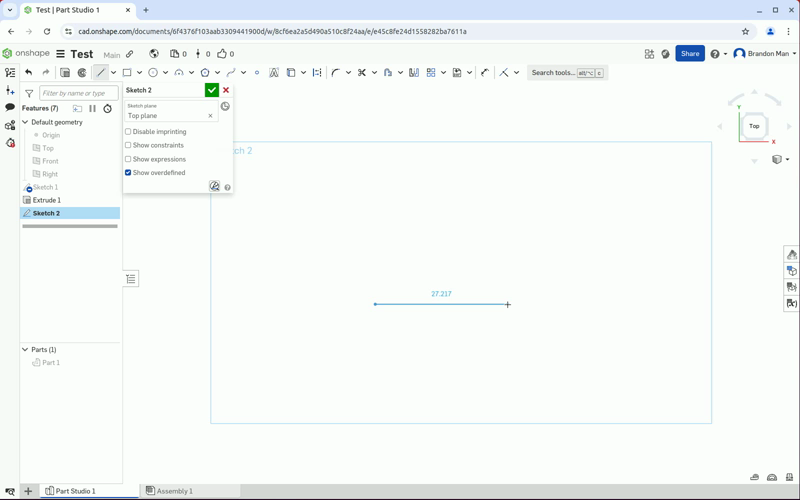
click(507, 304)
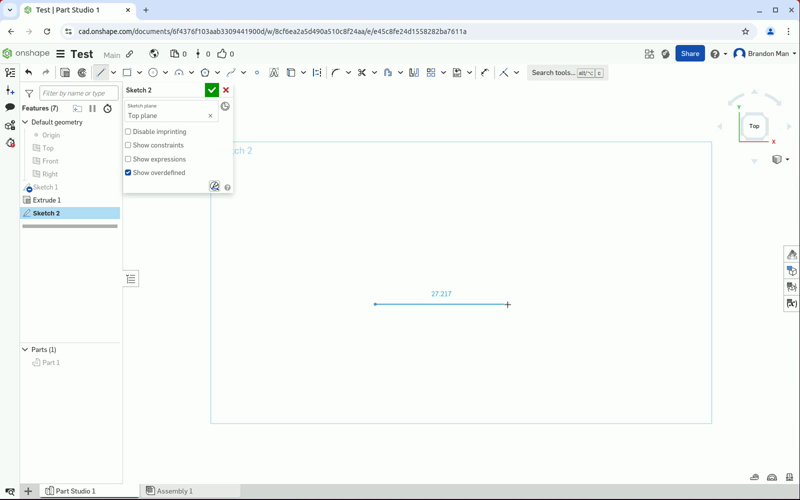
key_up(shift)
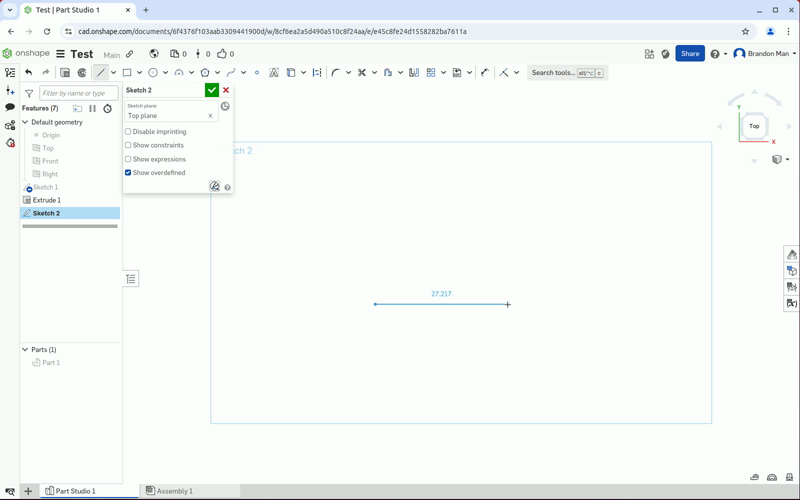
key_down(shift)
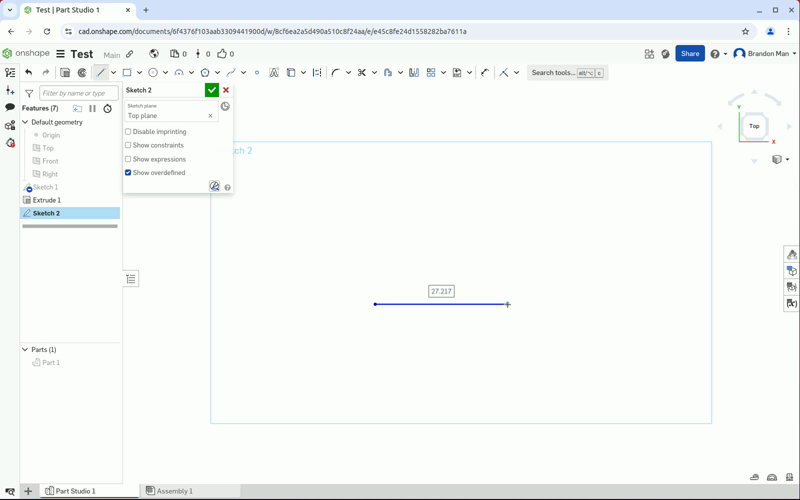
mouse_move(537, 304)
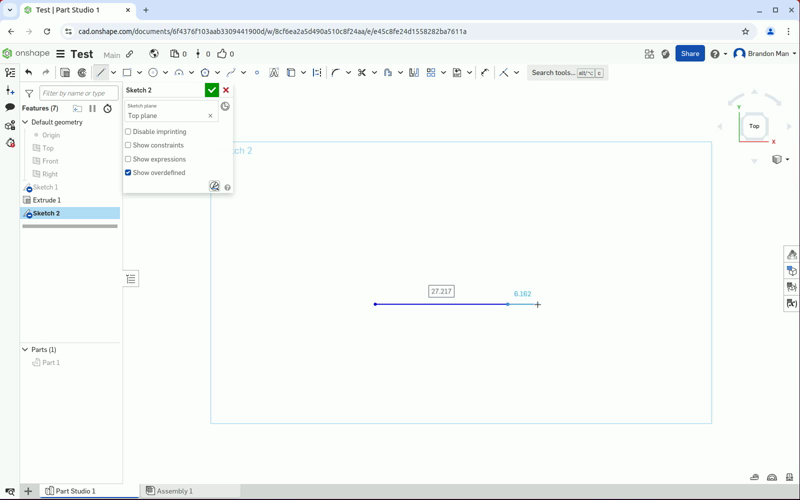
mouse_move(507, 270)
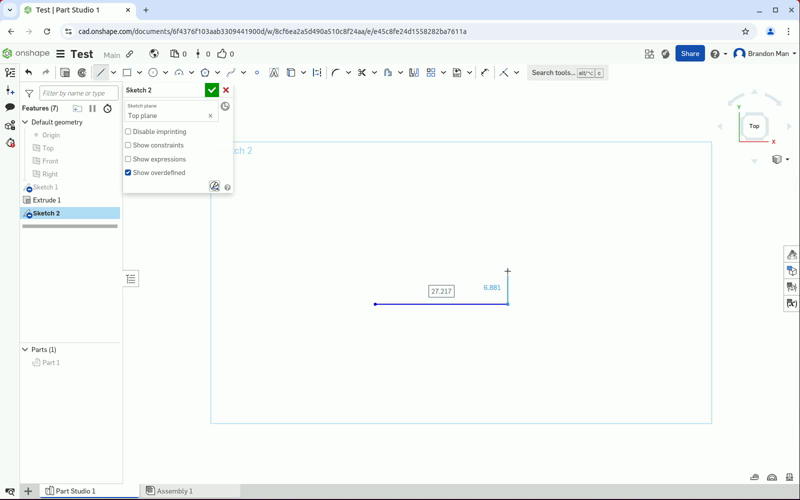
click(507, 270)
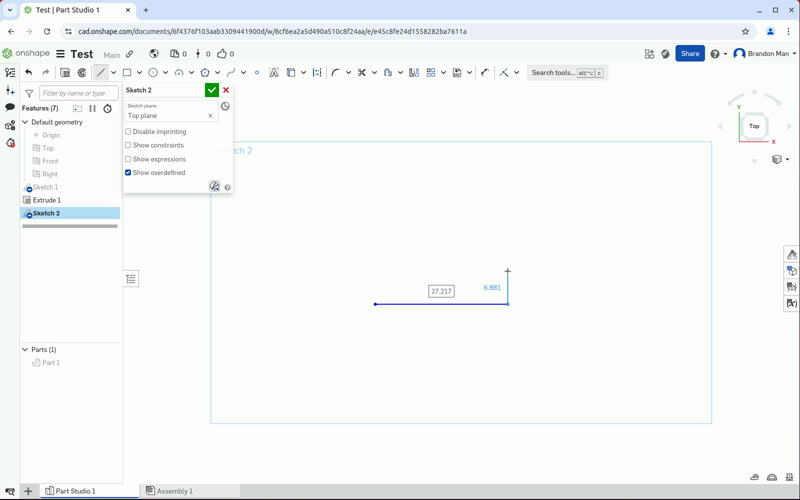
key_up(shift)
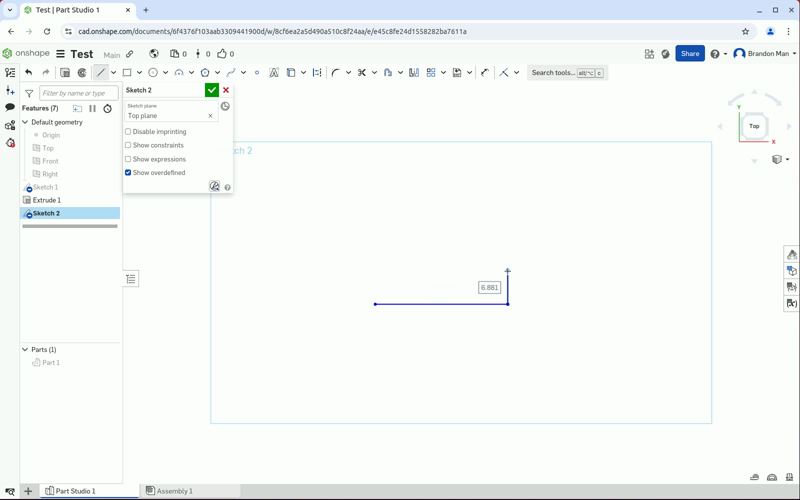
key_down(shift)
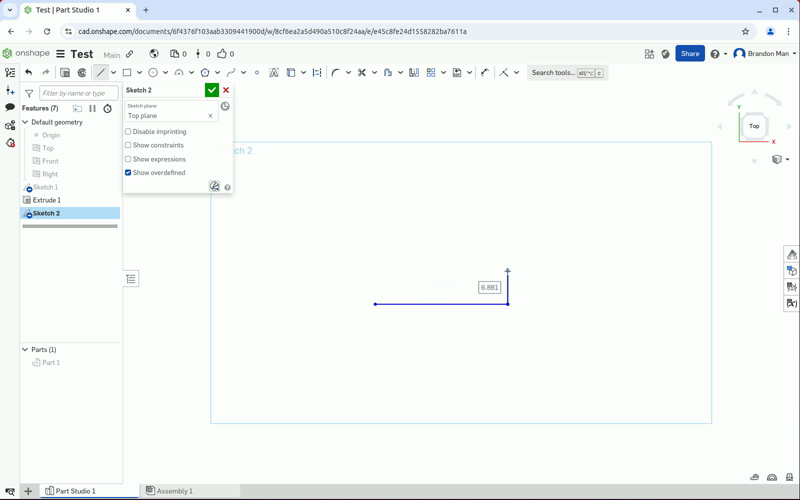
mouse_move(537, 270)
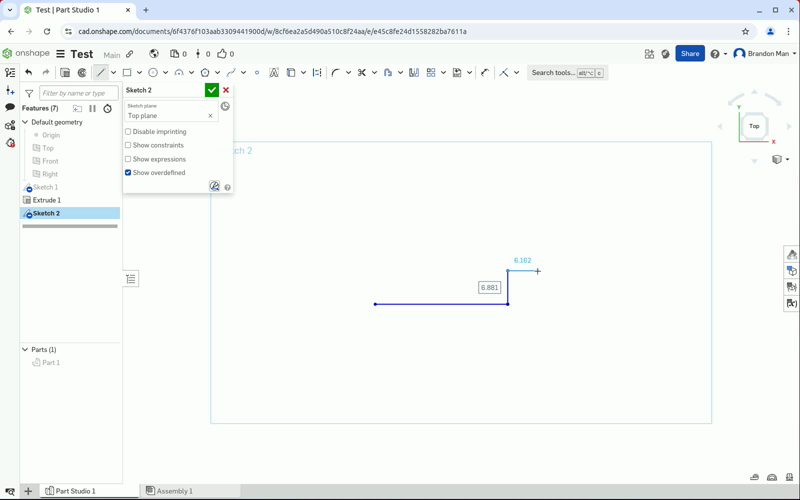
mouse_move(507, 237)
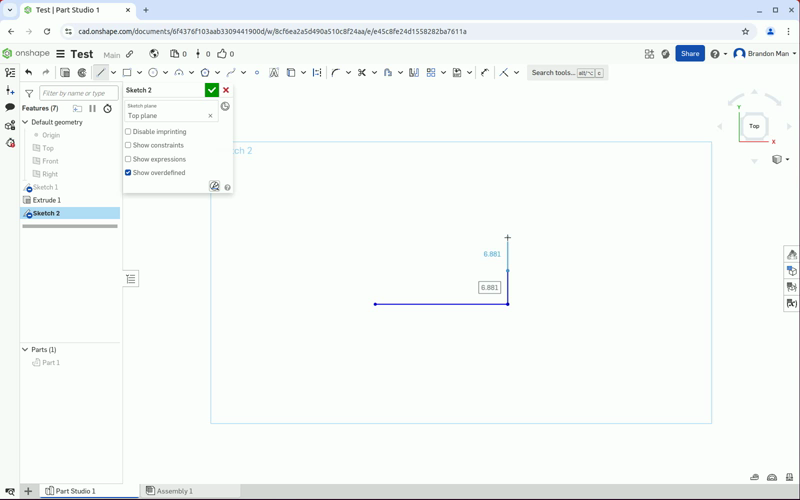
click(507, 237)
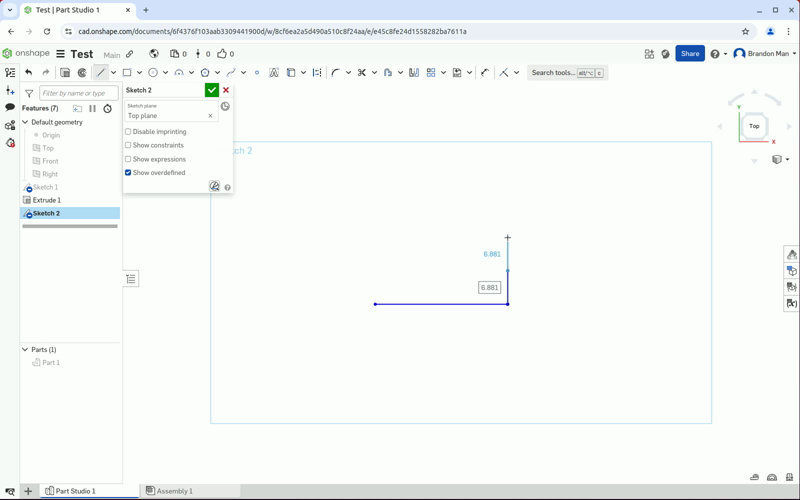
key_up(shift)
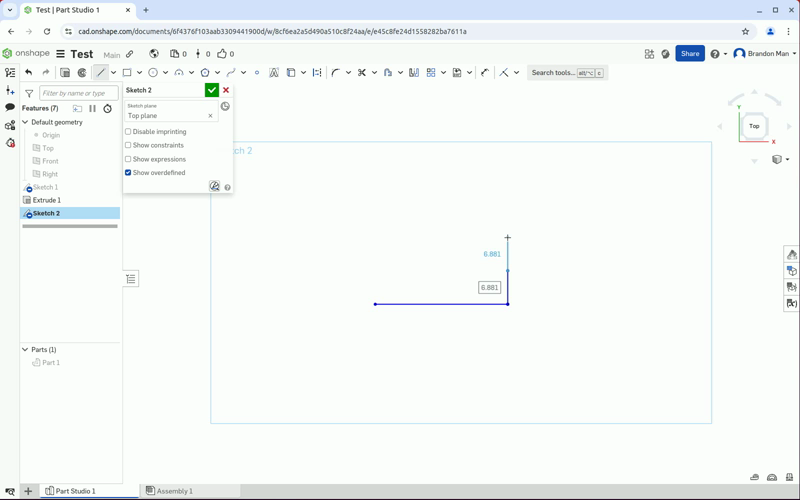
key_down(shift)
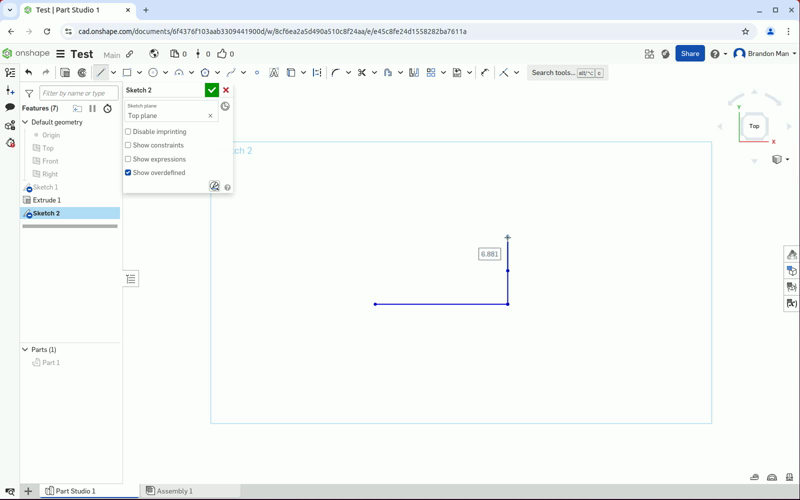
mouse_move(537, 237)
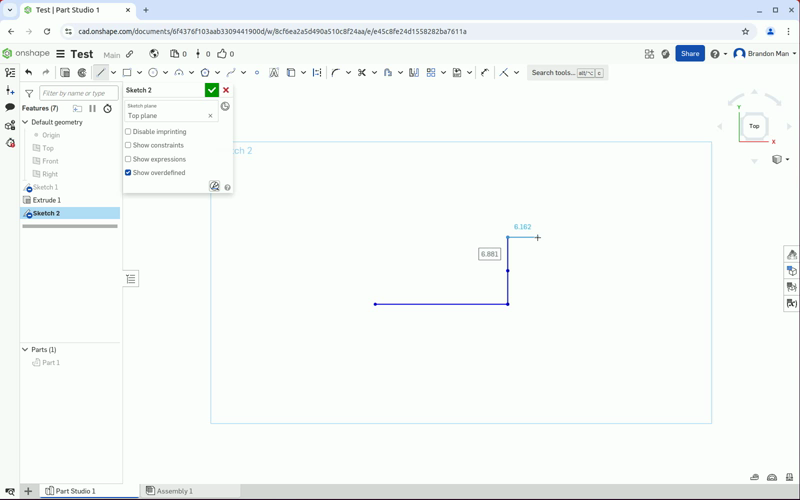
mouse_move(507, 205)
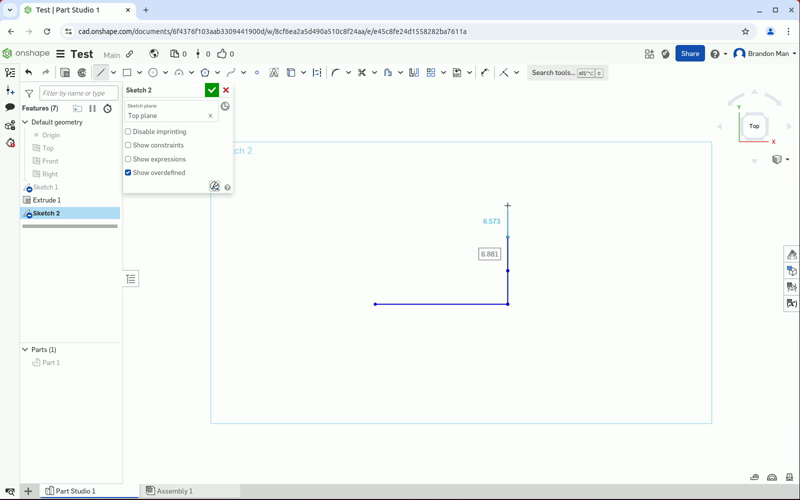
click(507, 205)
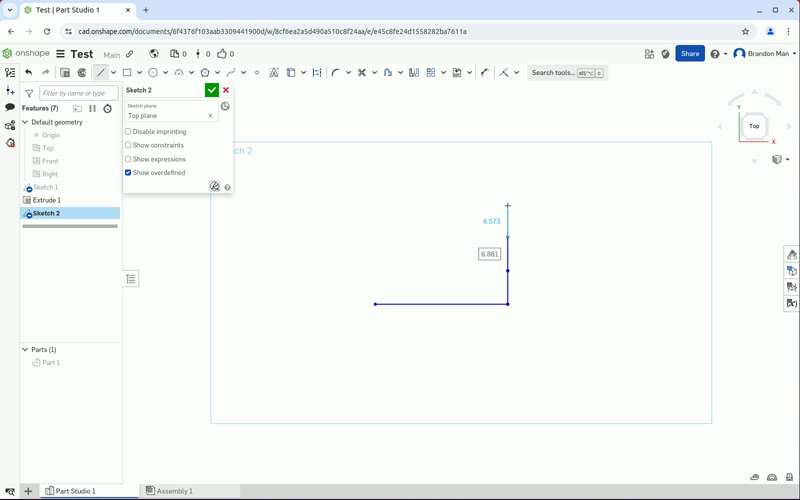
key_up(shift)
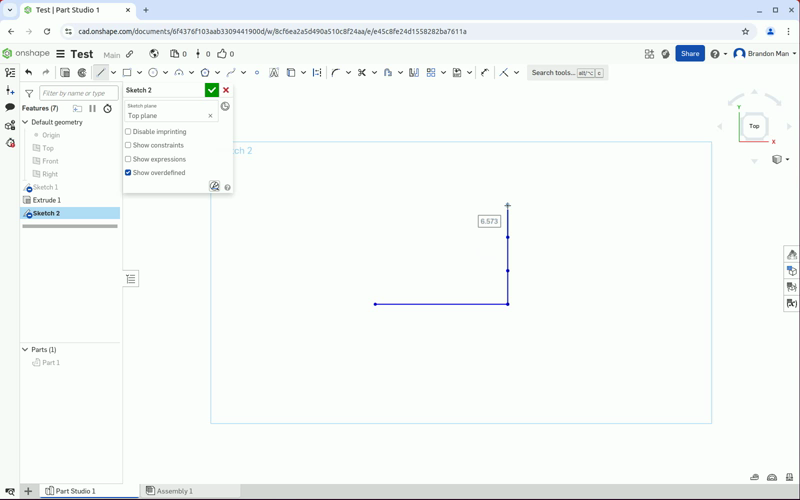
key_down(shift)
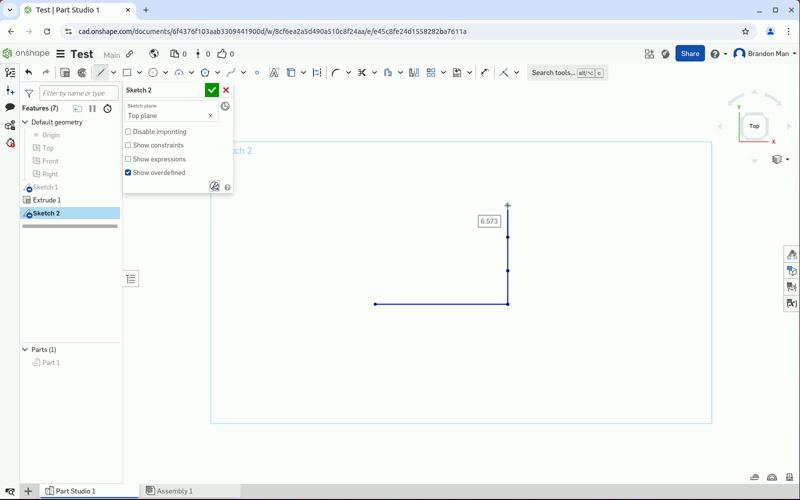
mouse_move(375, 205)
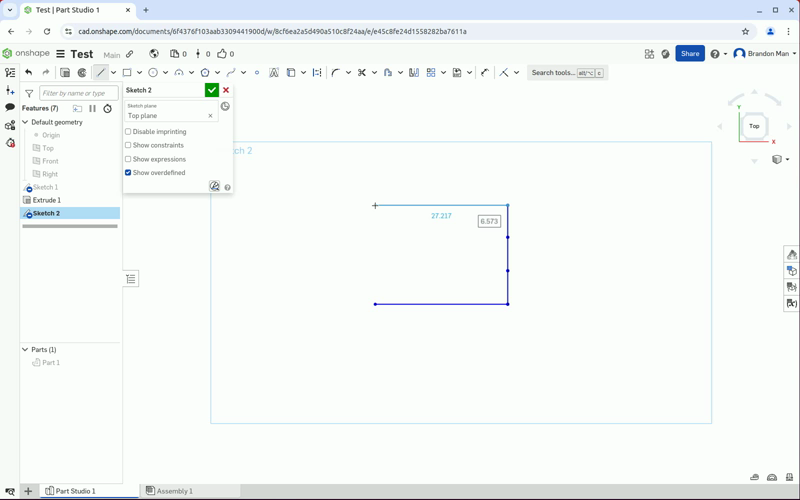
click(375, 205)
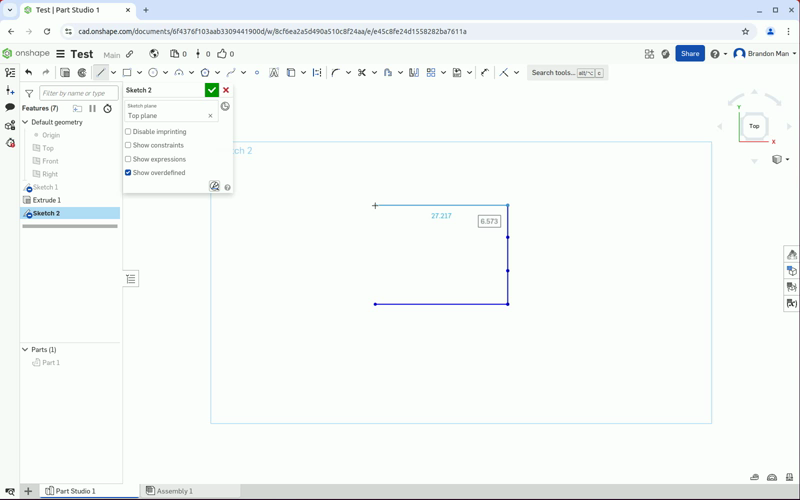
key_up(shift)
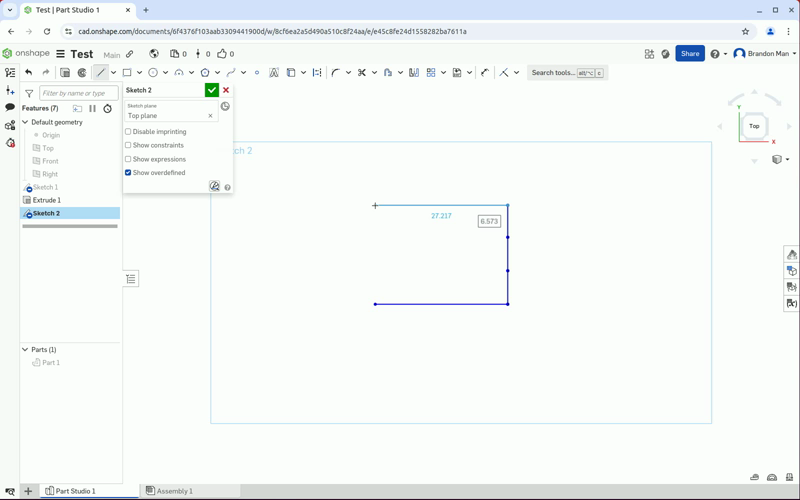
key_down(shift)
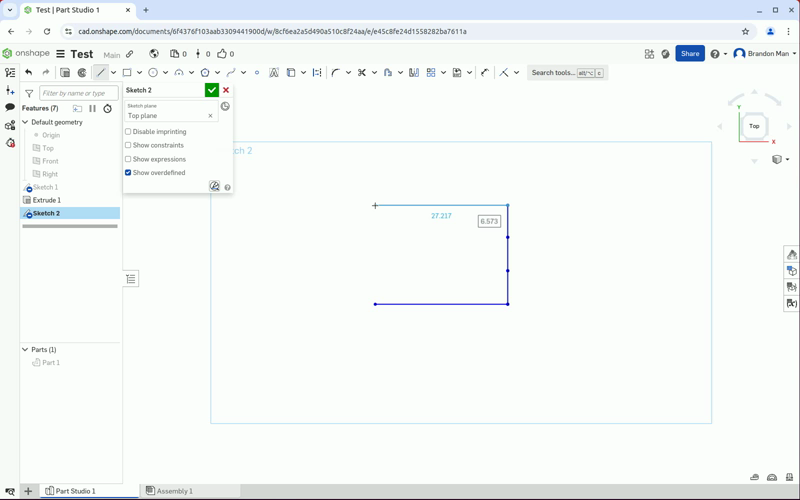
mouse_move(375, 304)
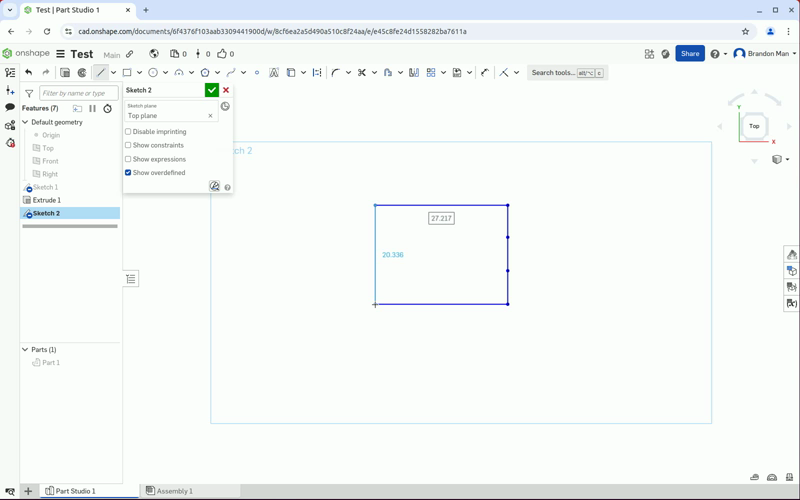
key_up(shift)
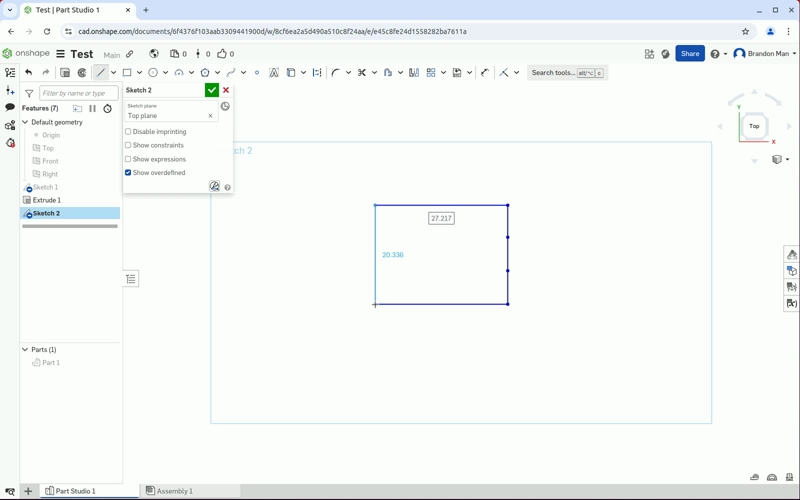
click(375, 304)
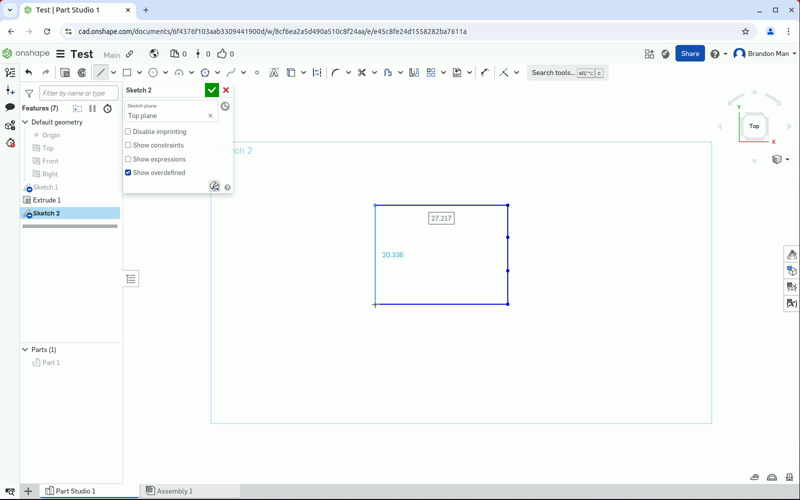
key(esc)
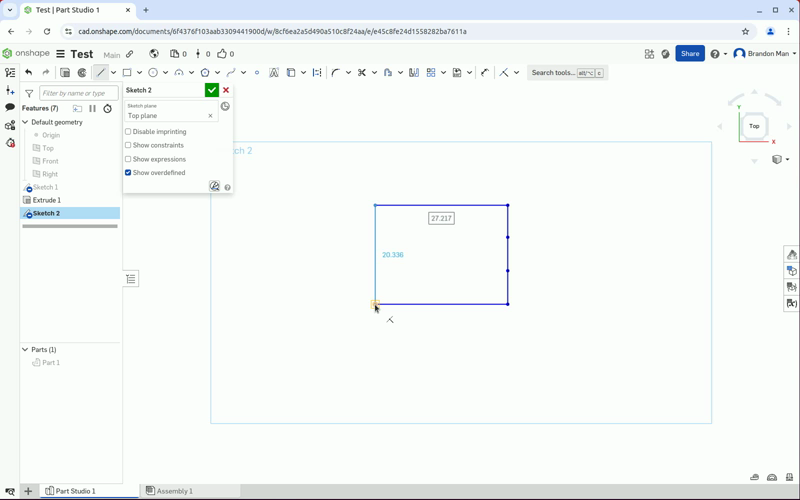
mouse_move(459, 291)
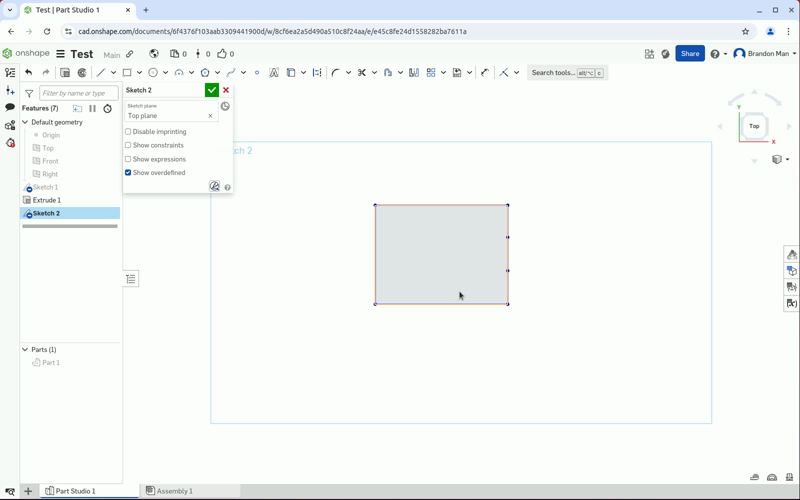
click(459, 291)
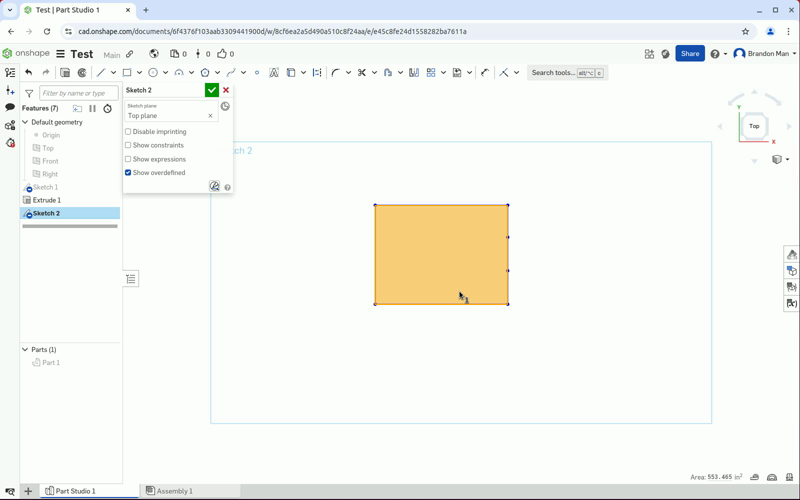
mouse_move(73, 352)
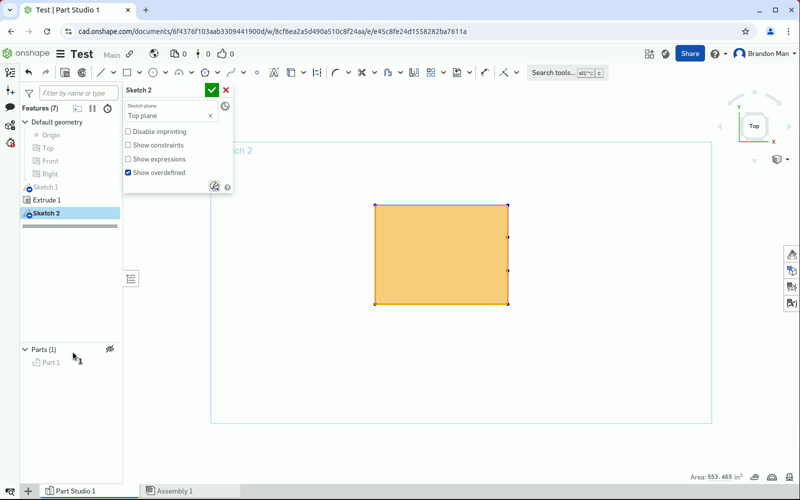
key(shift+y)
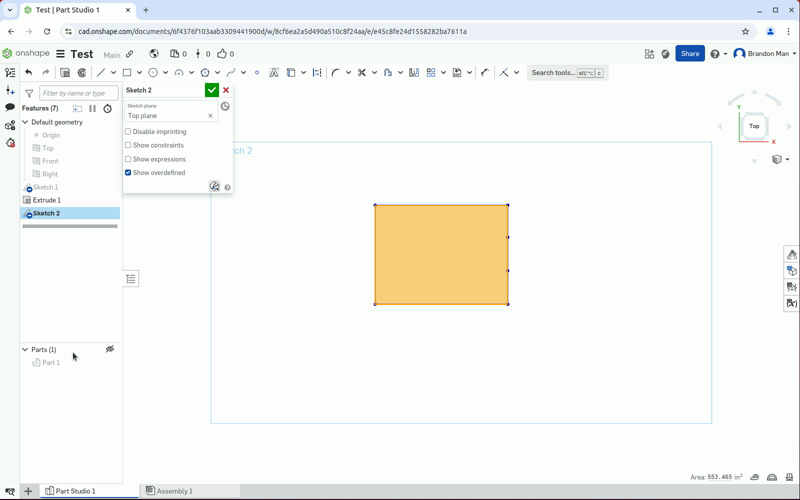
key(shift+e)
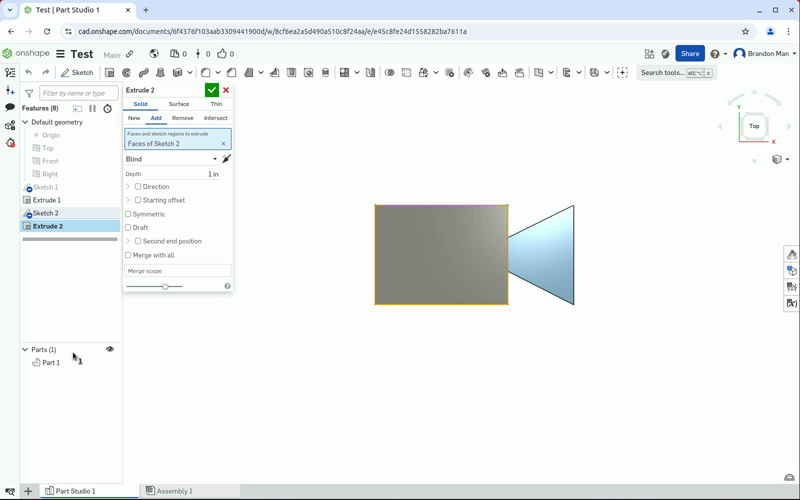
mouse_move(143, 106)
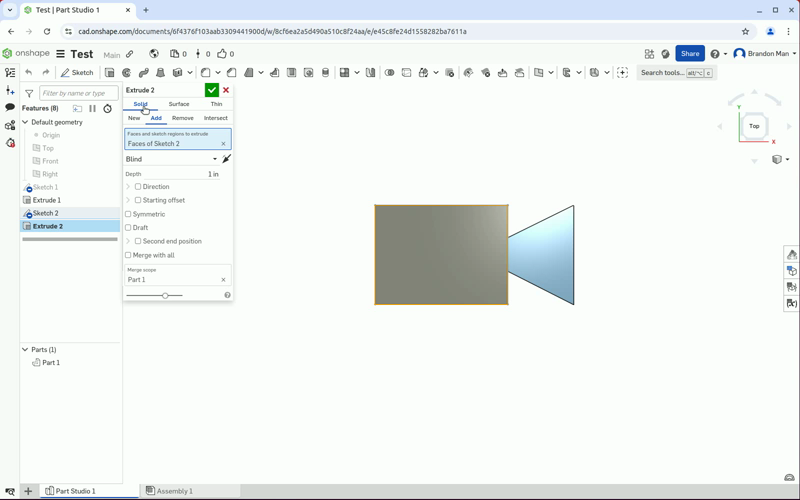
click(143, 106)
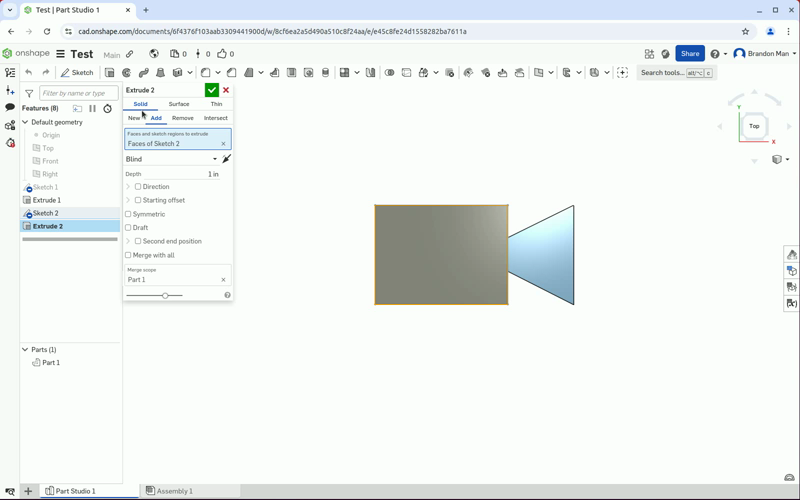
mouse_move(137, 120)
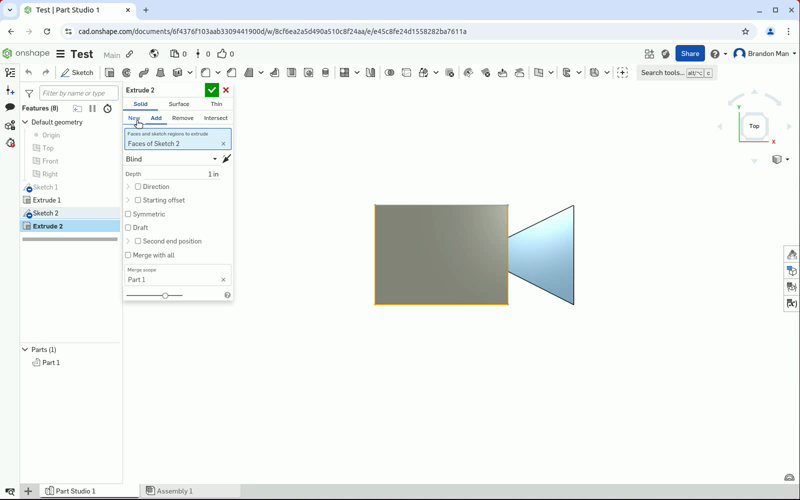
click(137, 120)
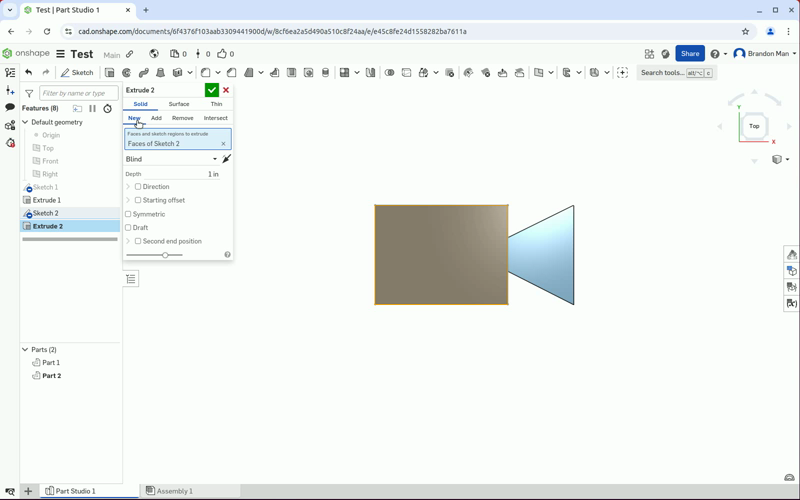
key(tab, 4)
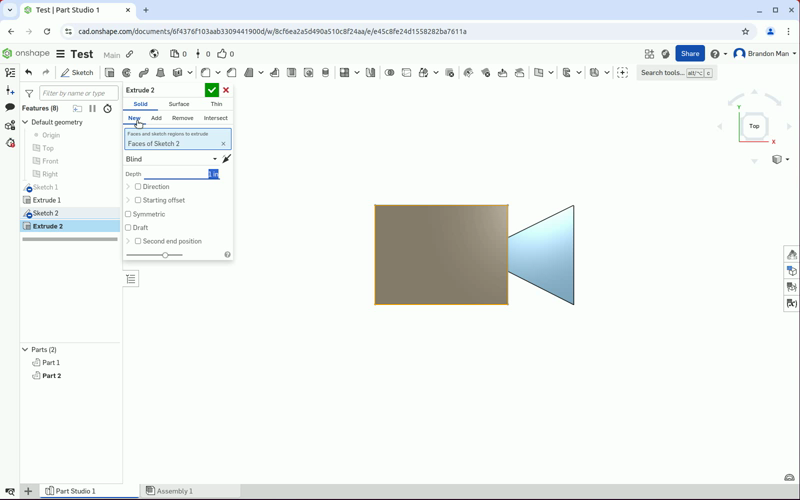
text(13.48)
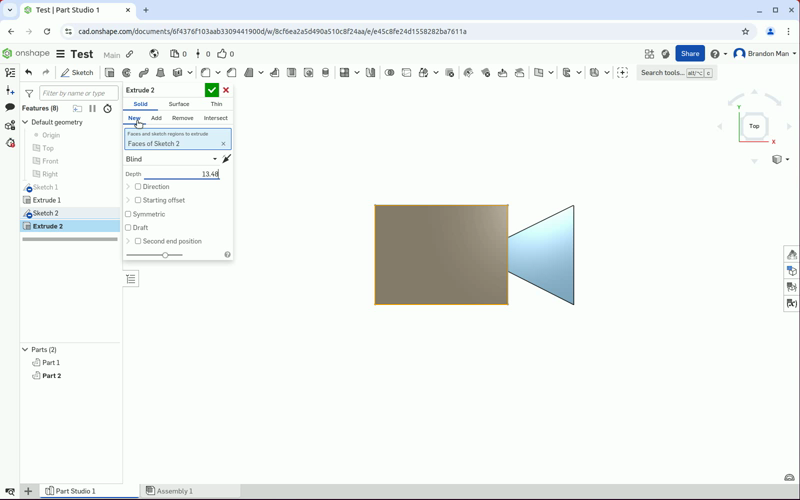
key(enter)
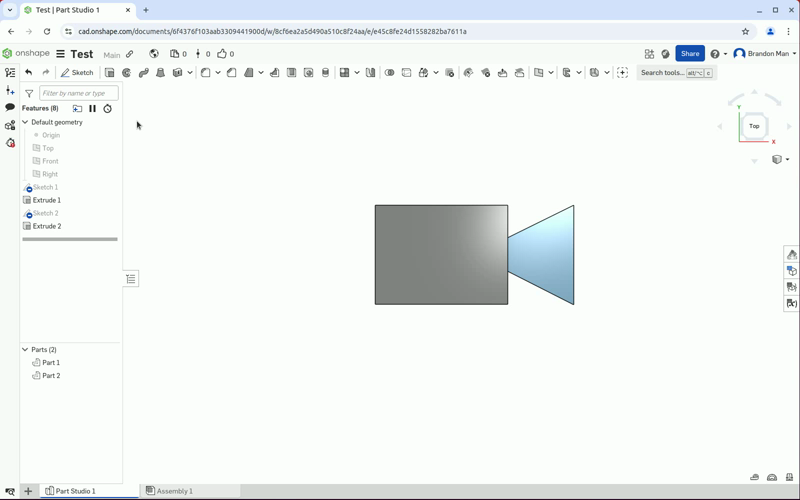
key(shift+h)
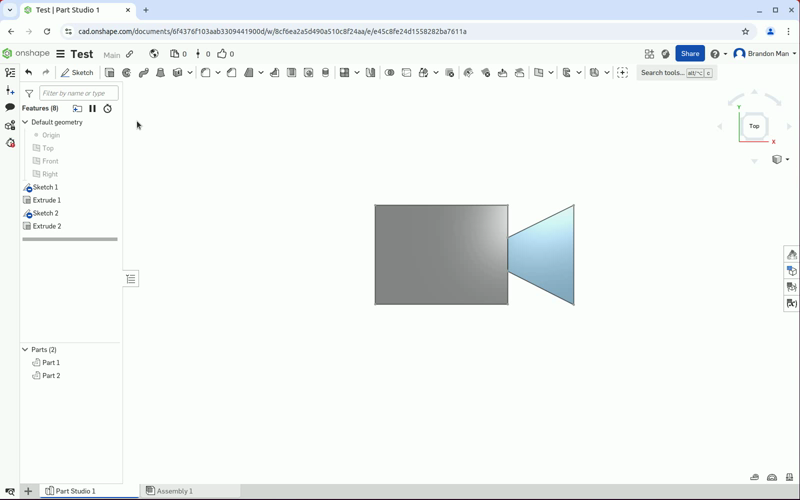
key(shift+h)
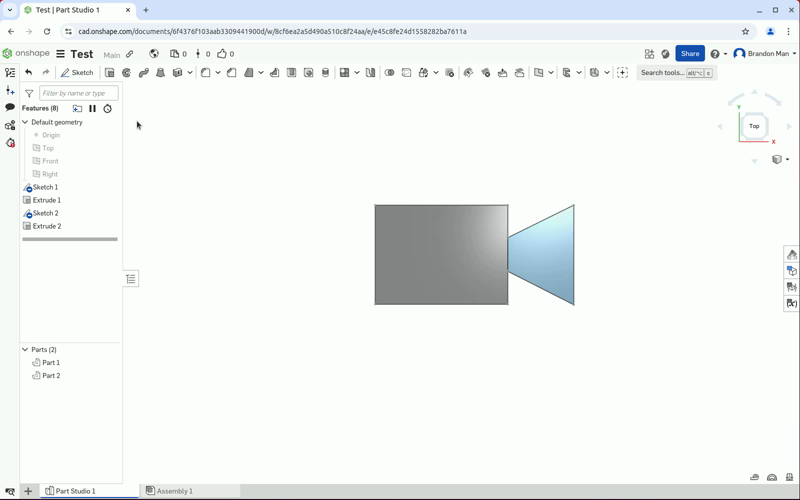
key(shift+7)
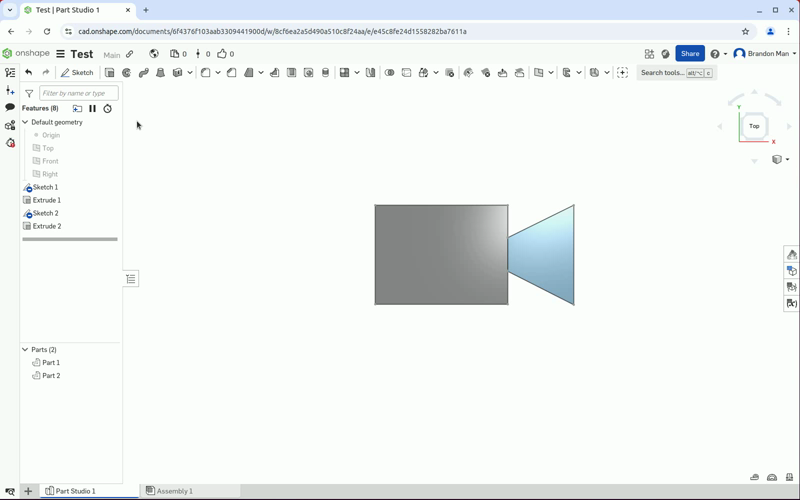
key(up, 3)
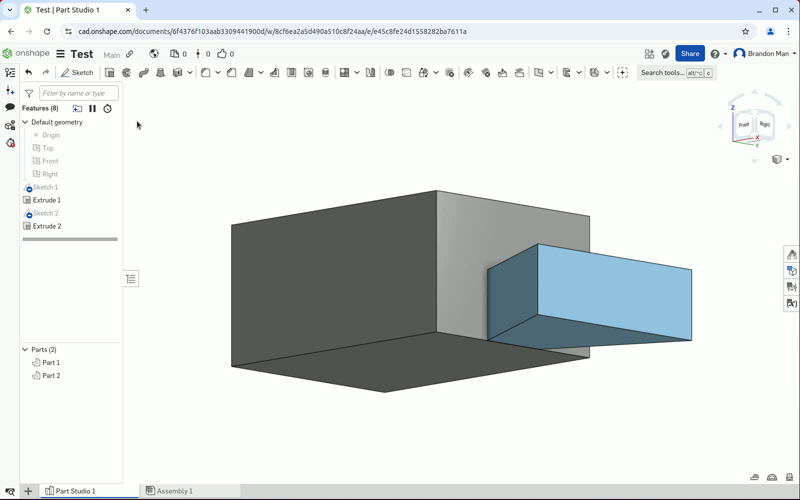
key(left, 3)
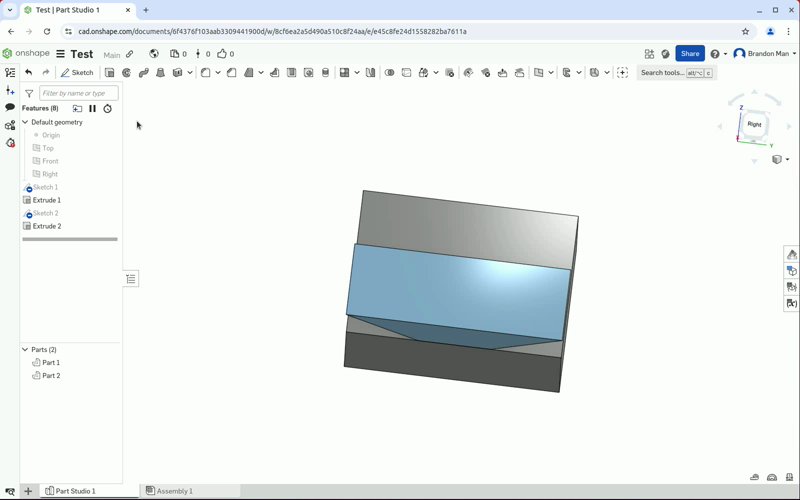
key(right, 3)
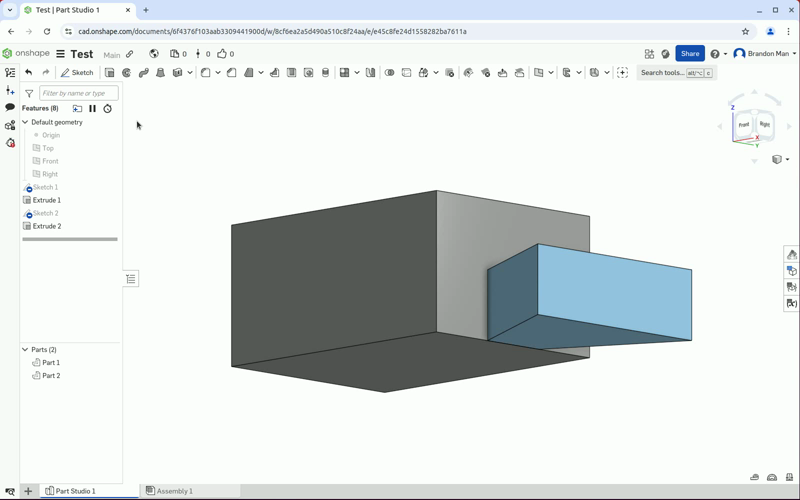
key(down, 3)
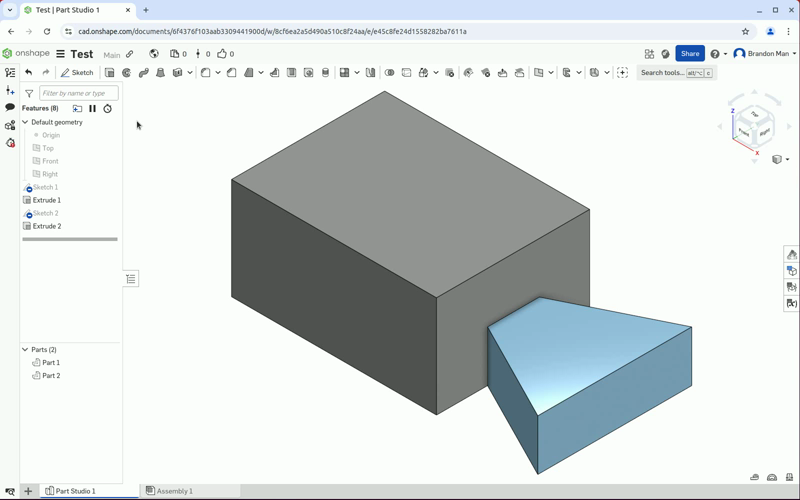
mouse_move(73, 189)
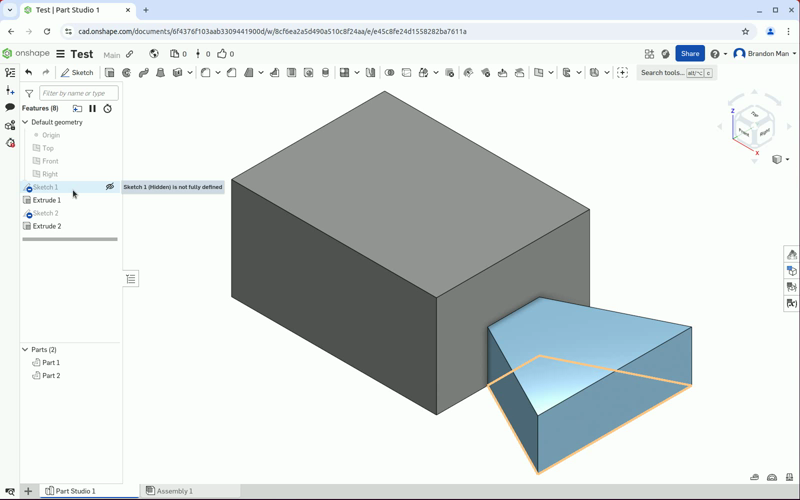
click(73, 189)